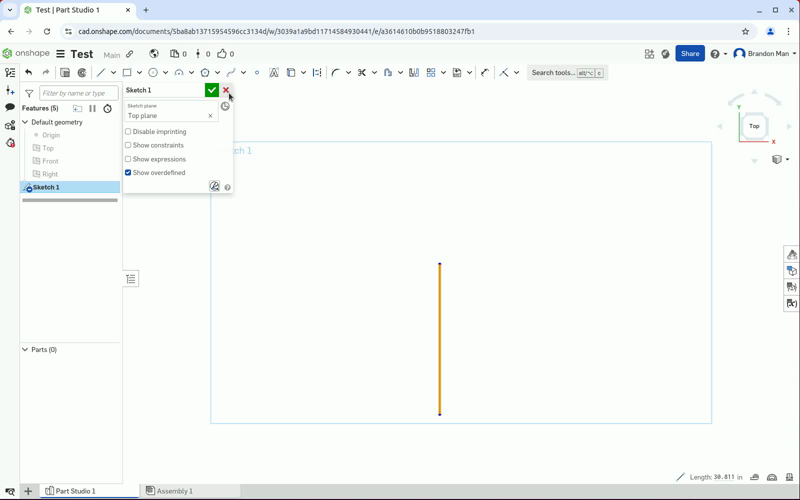
key(shift+h)
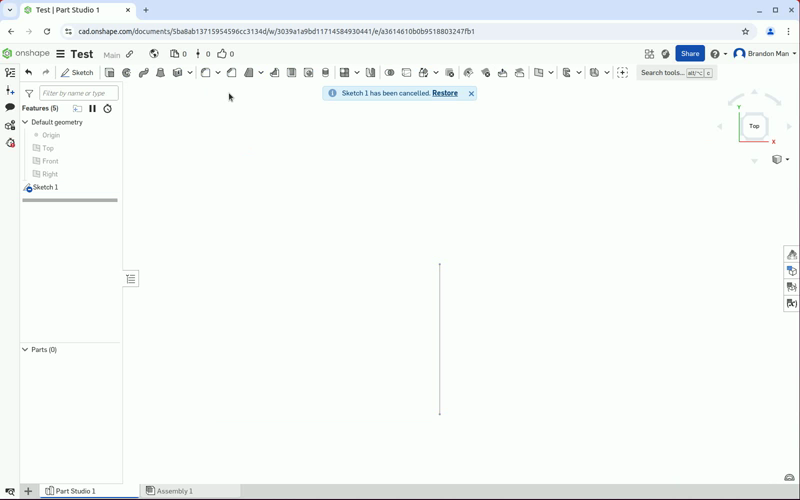
key(shift+s)
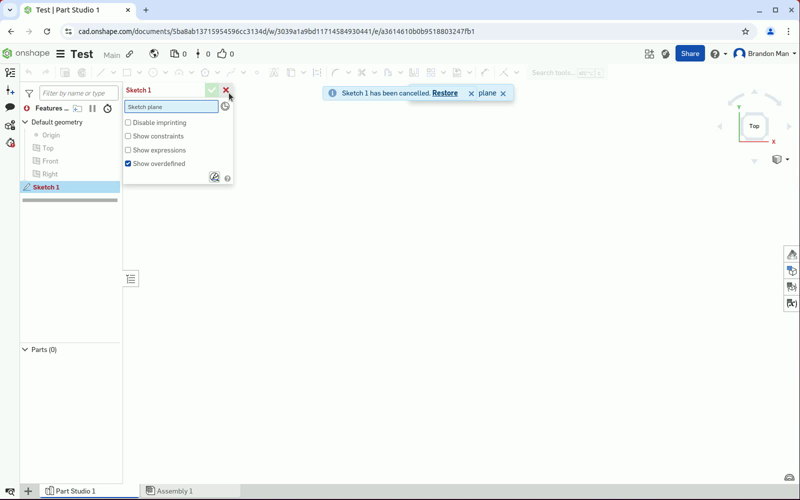
mouse_move(73, 150)
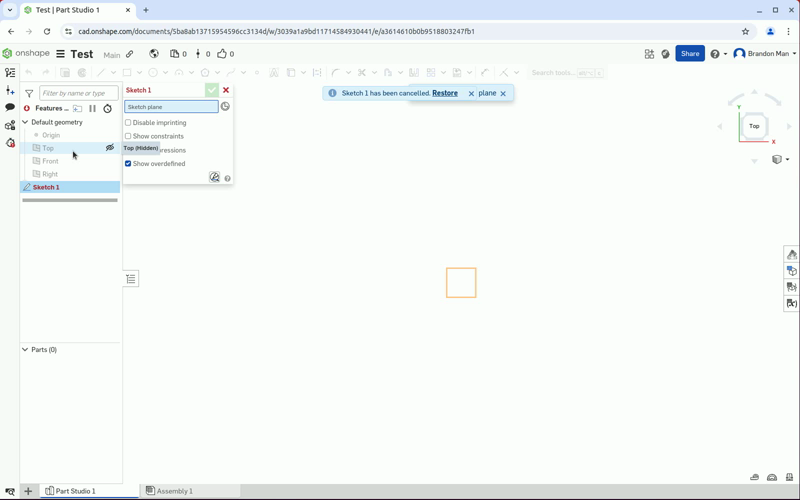
click(73, 150)
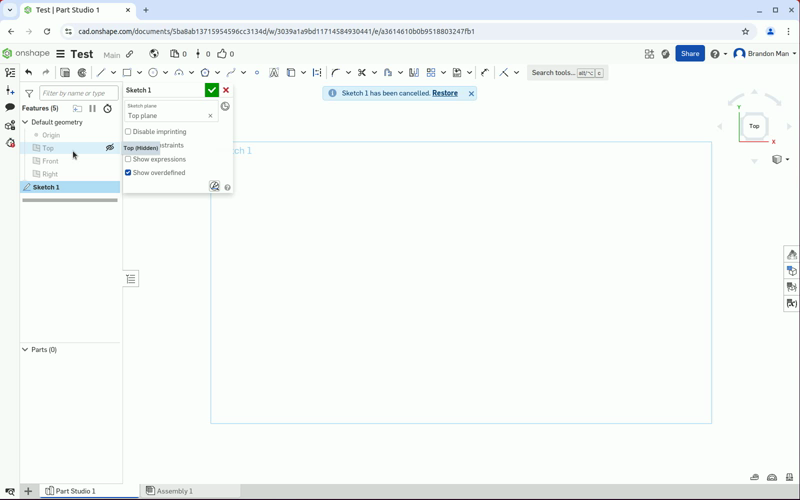
mouse_move(73, 352)
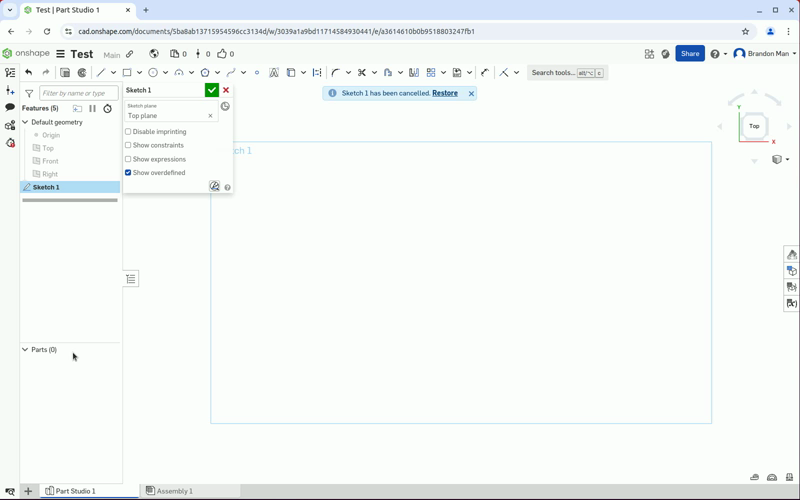
key(y)
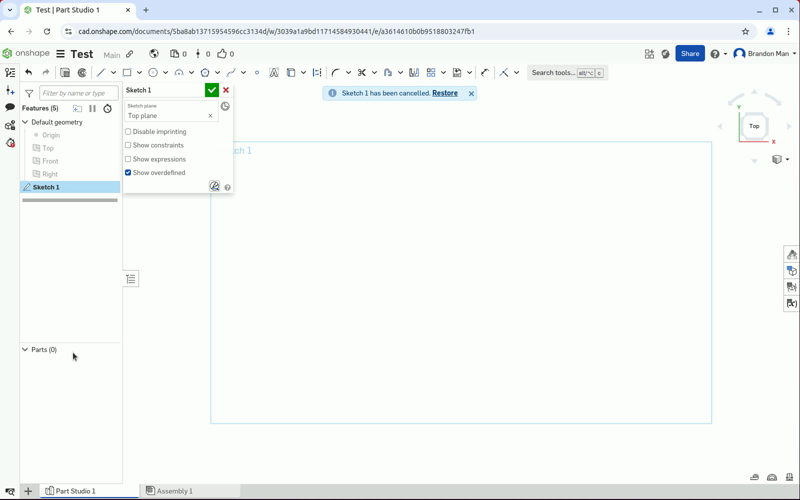
key(c)
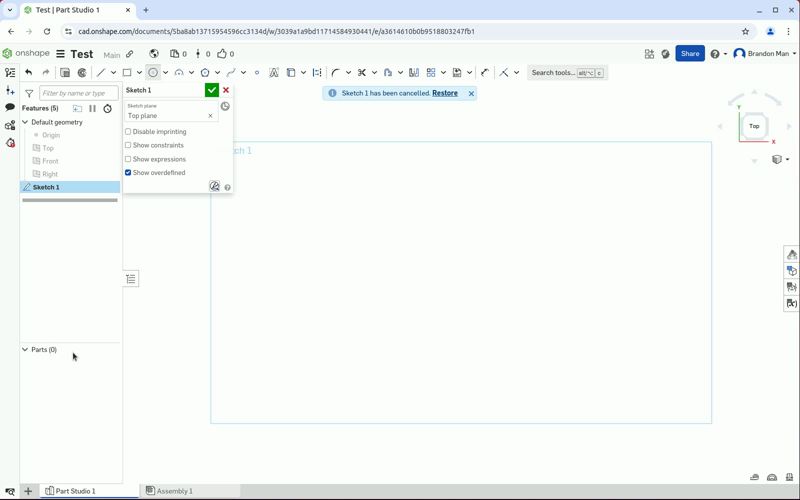
key_down(shift)
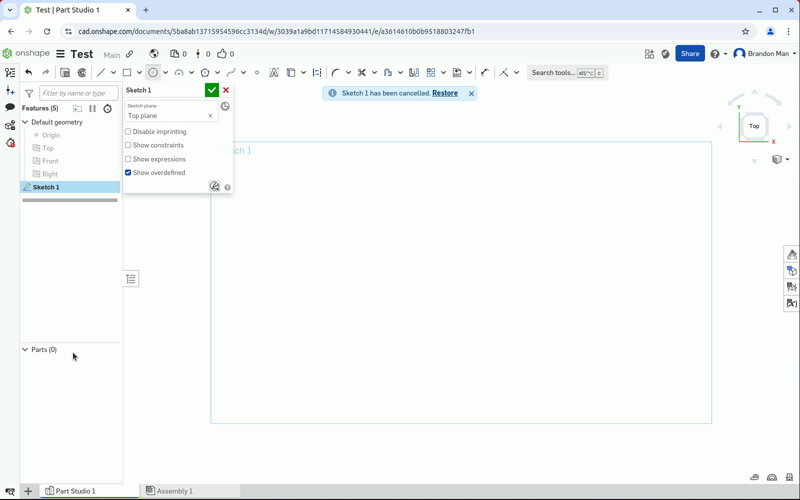
mouse_move(364, 282)
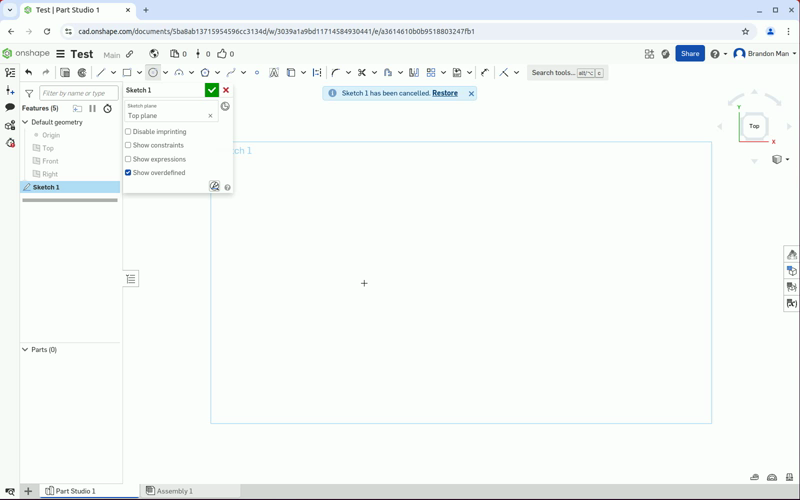
click(364, 282)
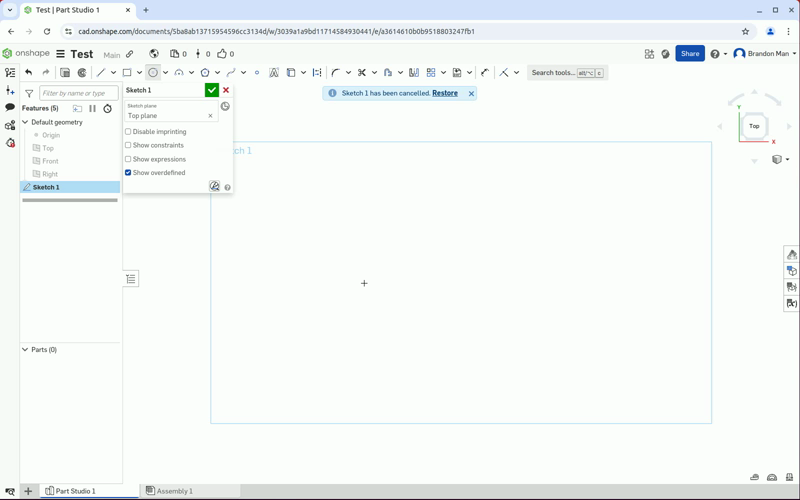
key_up(shift)
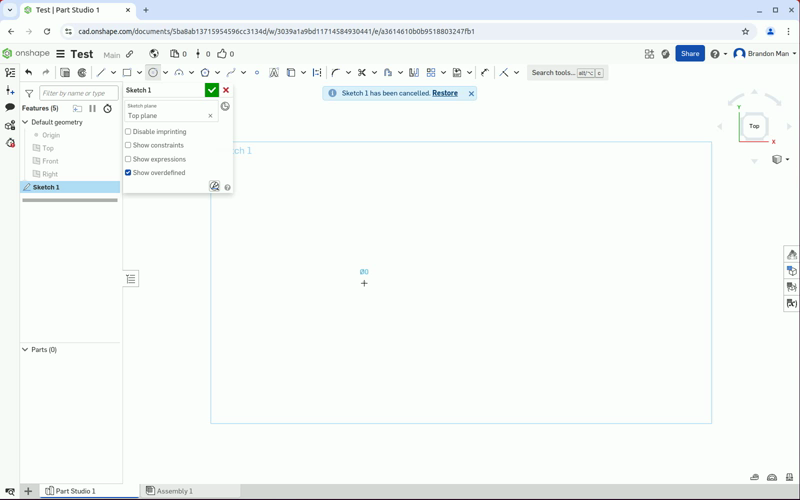
mouse_move(379, 282)
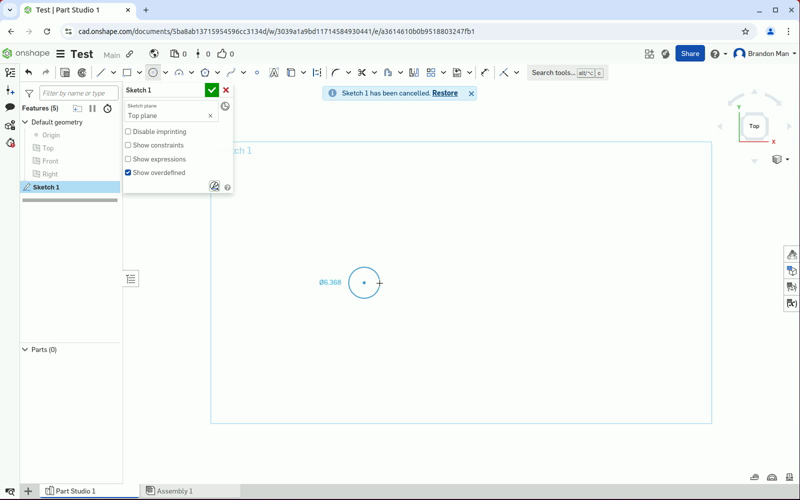
click(379, 282)
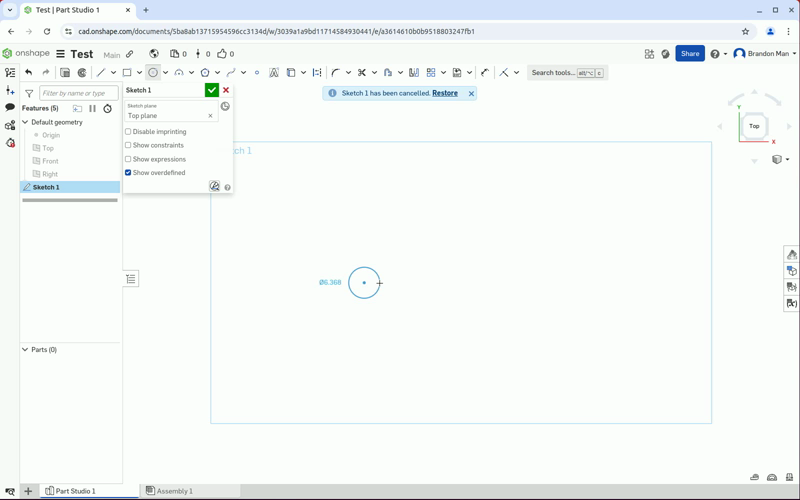
key(esc)
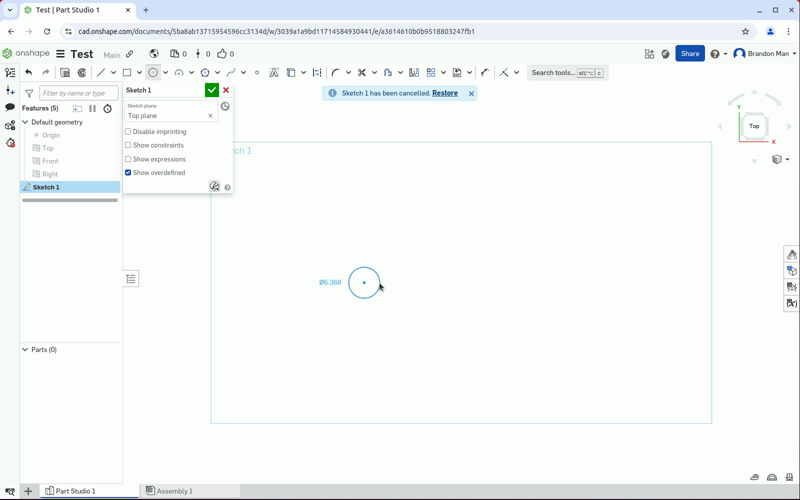
mouse_move(375, 289)
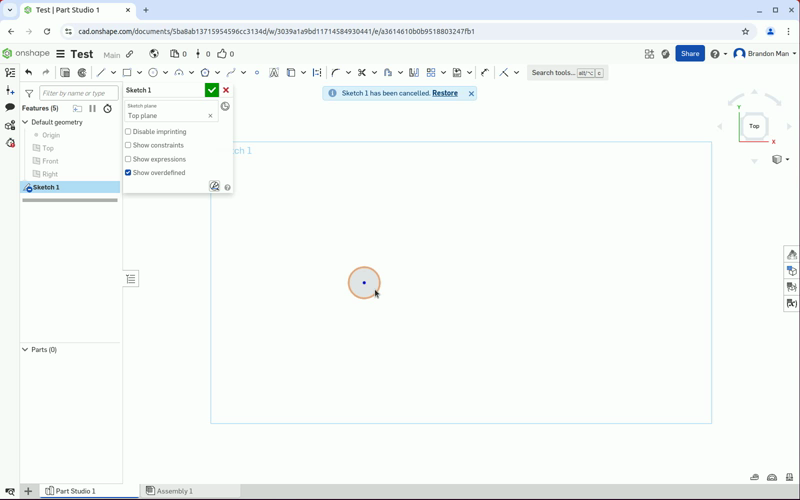
scroll(6)
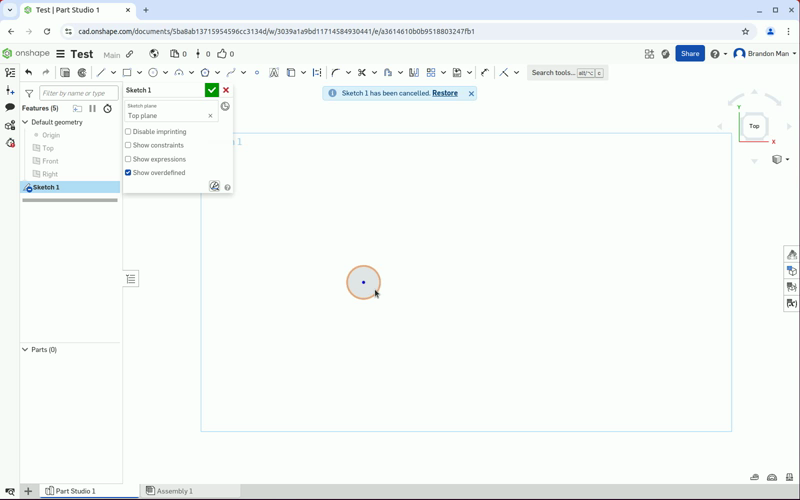
scroll(6)
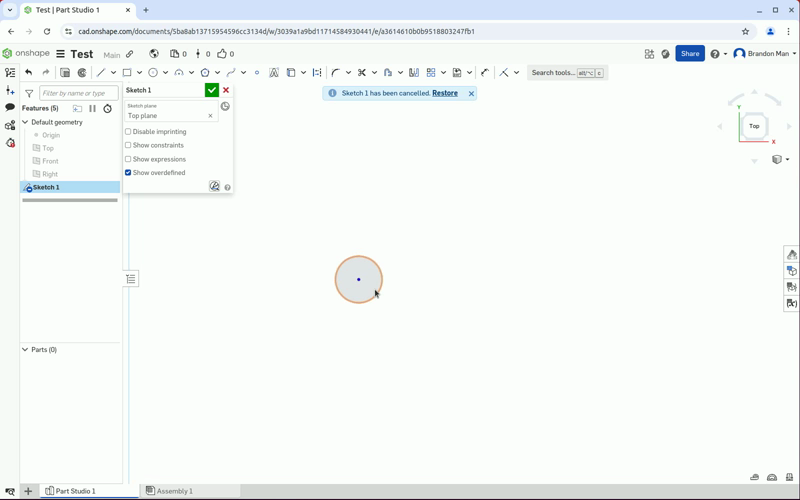
scroll(6)
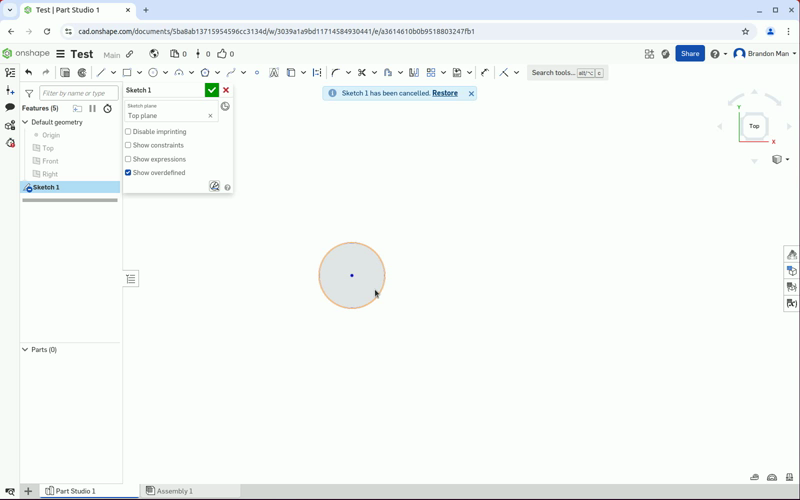
scroll(6)
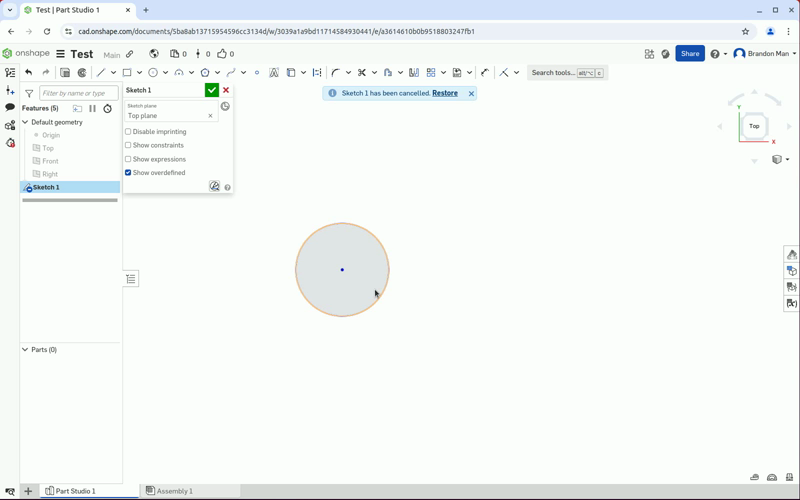
scroll(6)
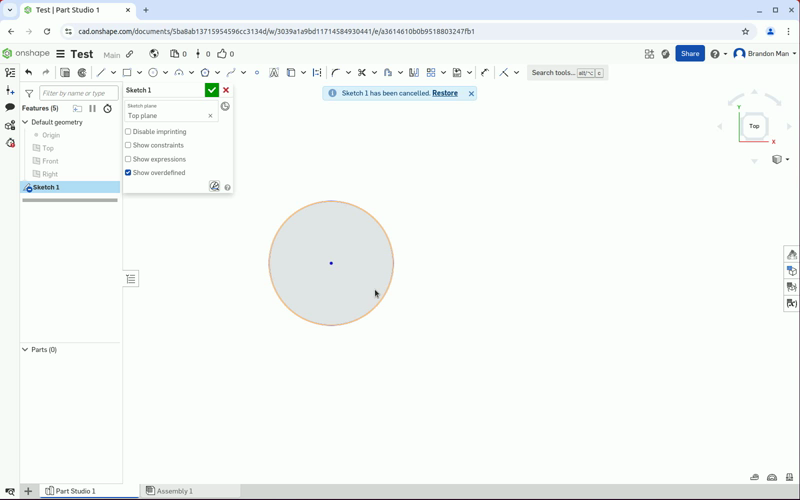
scroll(6)
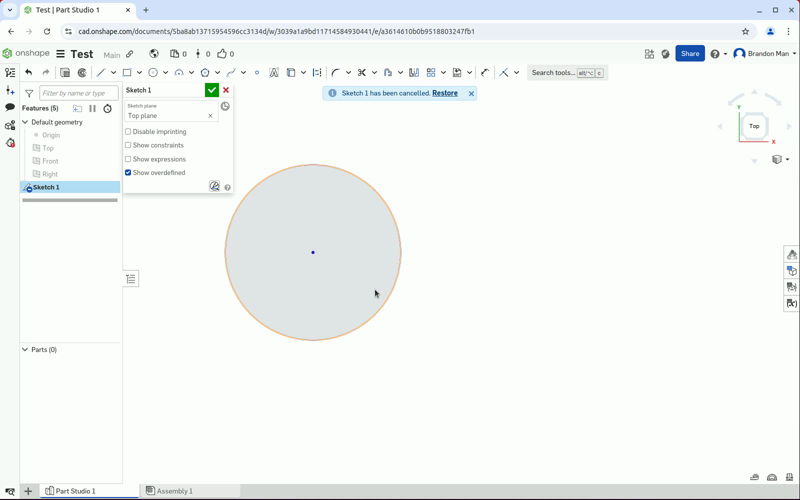
scroll(6)
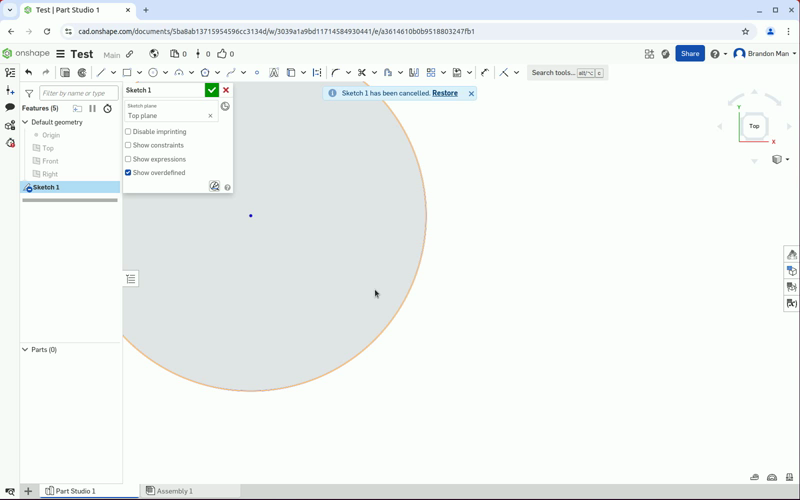
click(375, 289)
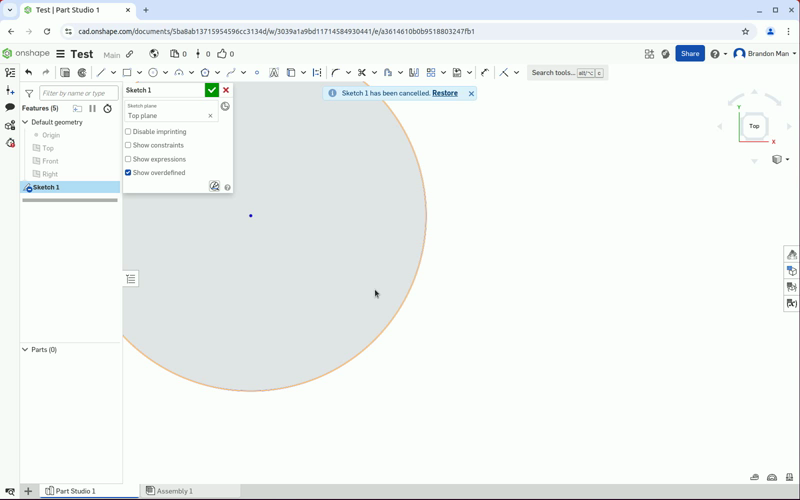
scroll(-6)
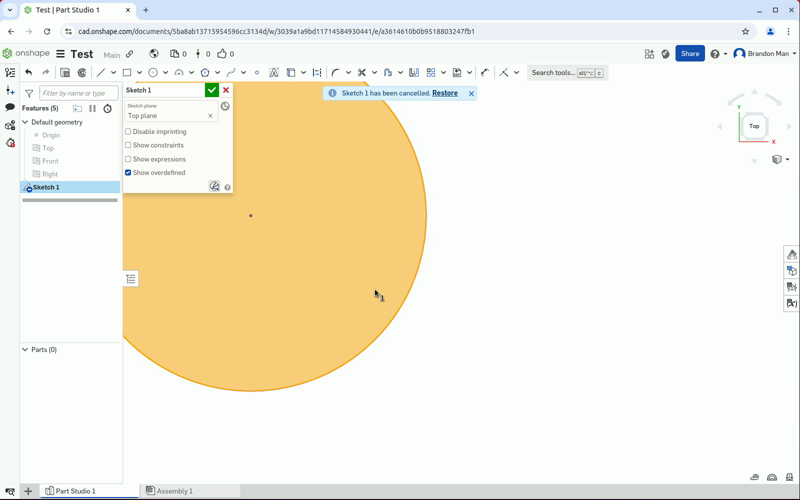
scroll(-6)
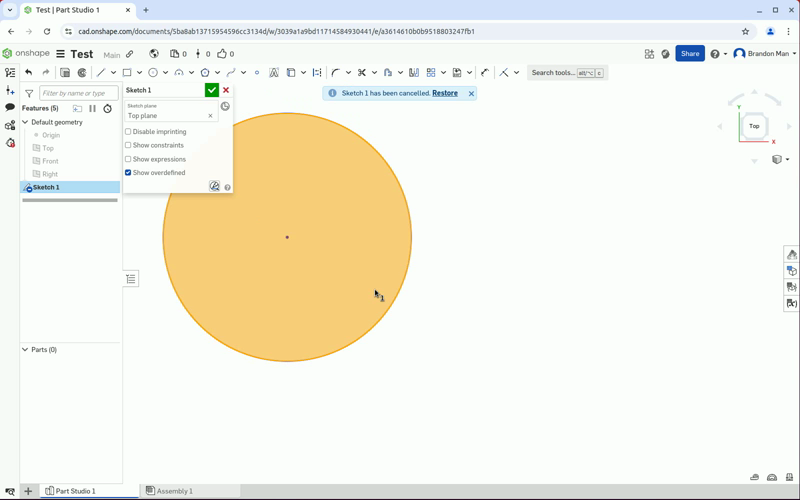
scroll(-6)
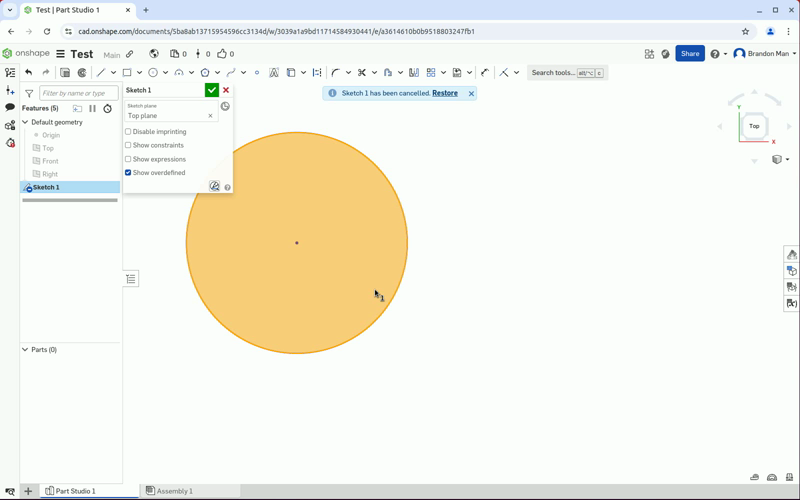
scroll(-6)
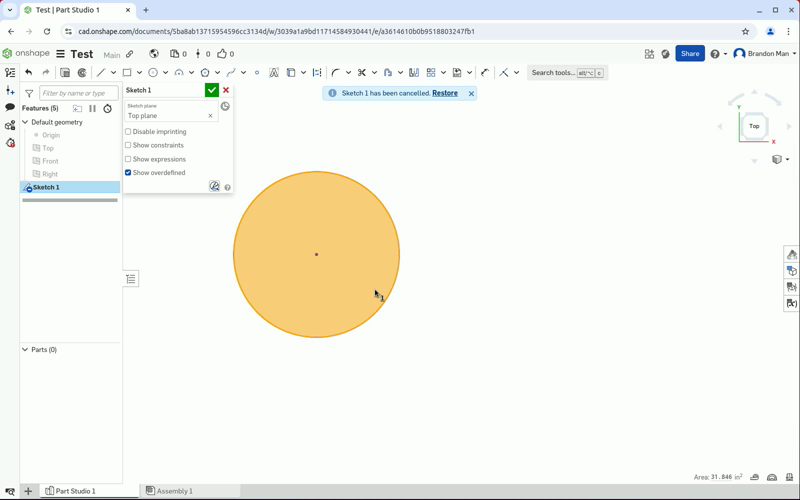
scroll(-6)
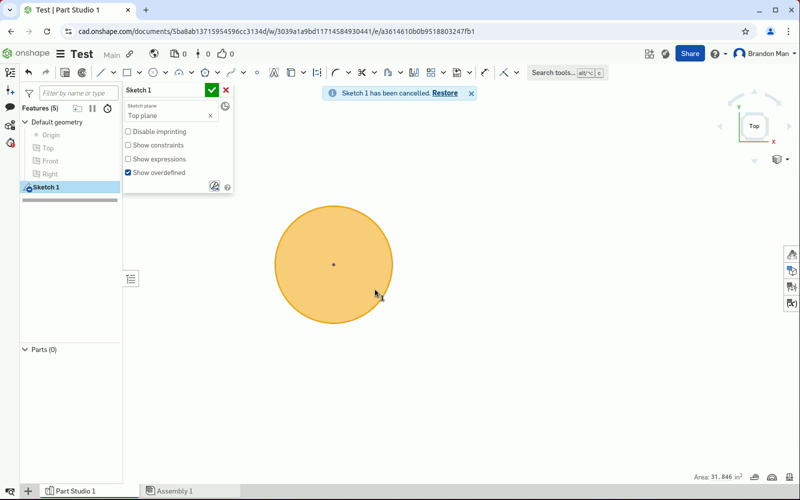
scroll(-6)
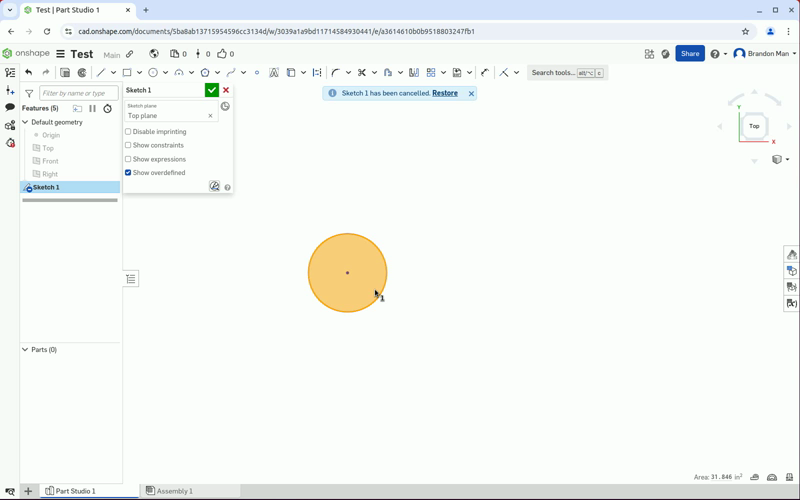
scroll(-6)
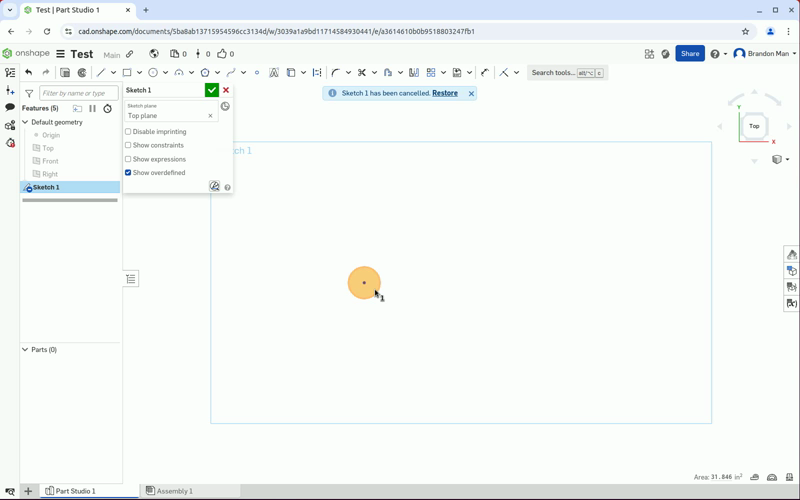
mouse_move(73, 352)
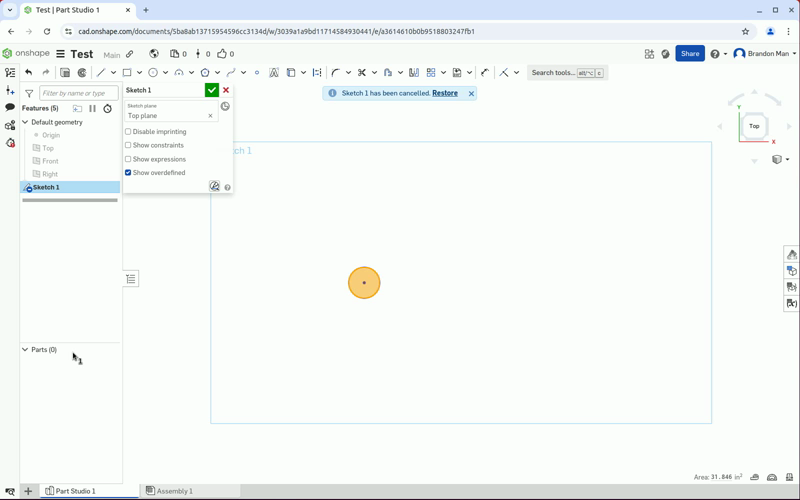
key(shift+y)
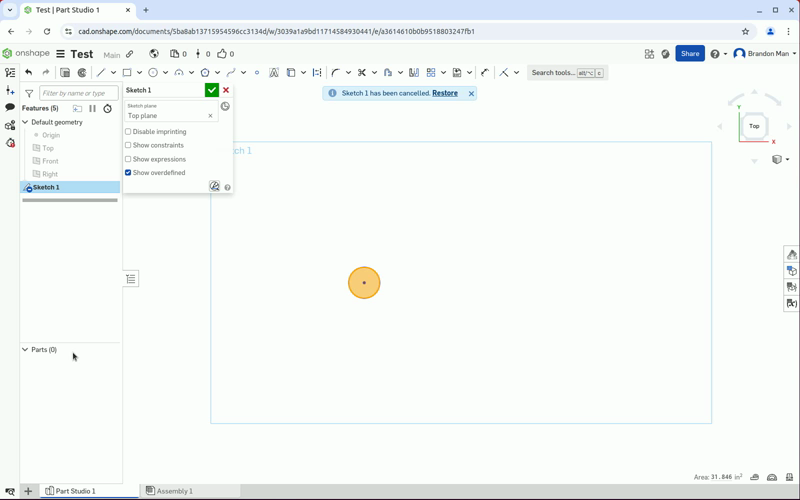
key(shift+e)
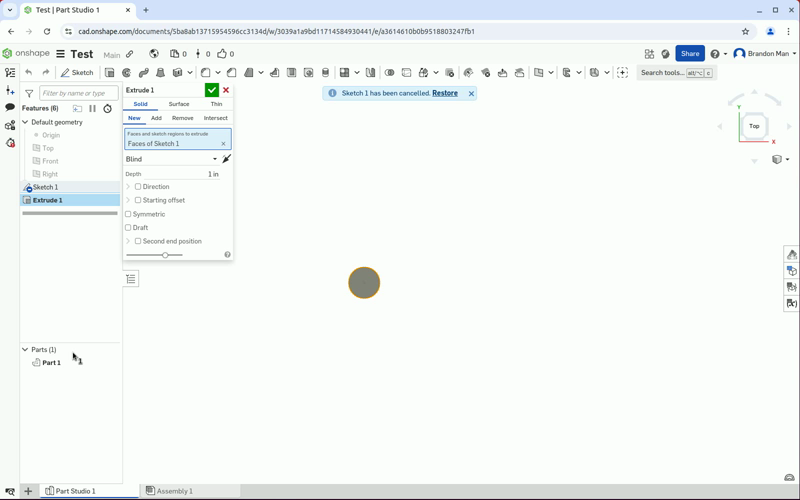
mouse_move(143, 106)
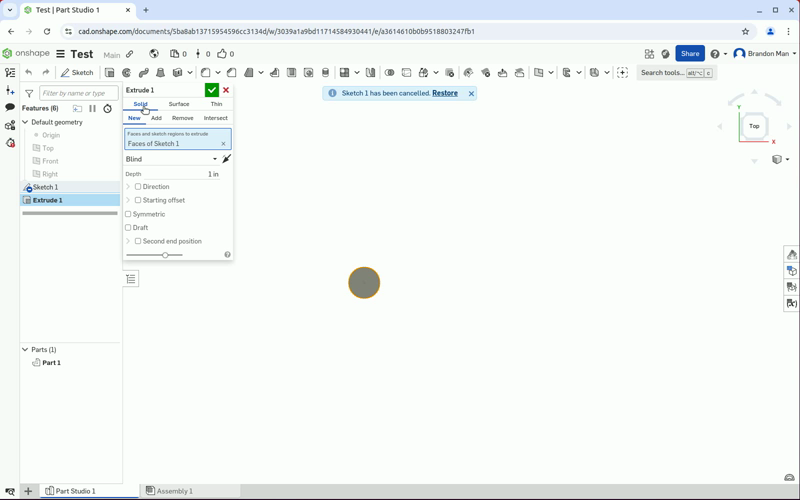
click(143, 106)
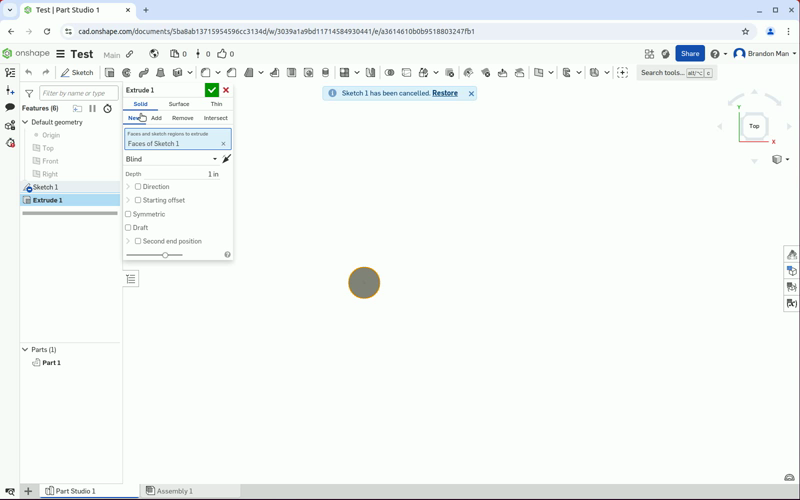
mouse_move(137, 120)
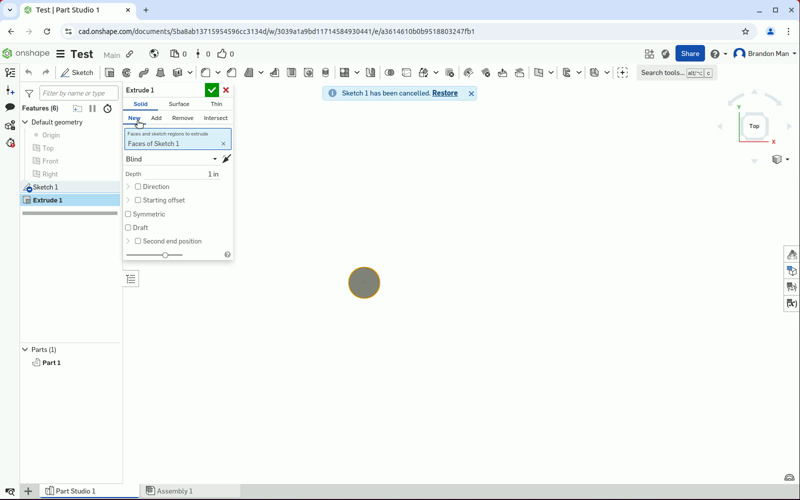
click(137, 120)
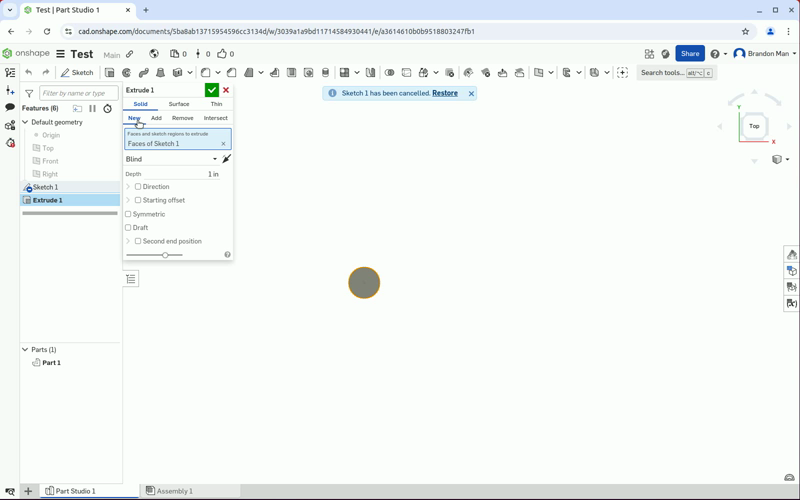
key(tab, 4)
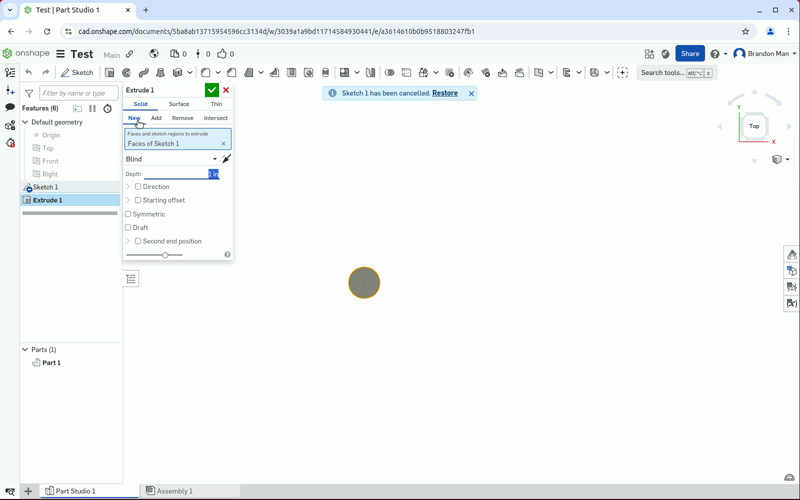
text(12.517)
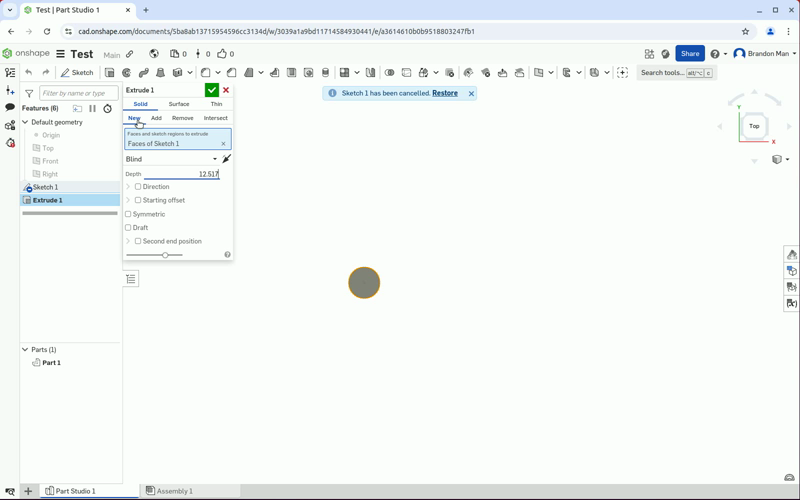
key(enter)
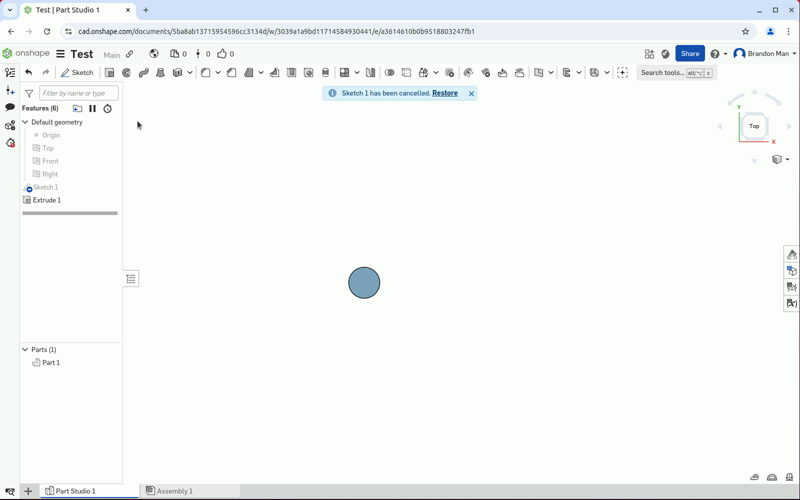
key(shift+h)
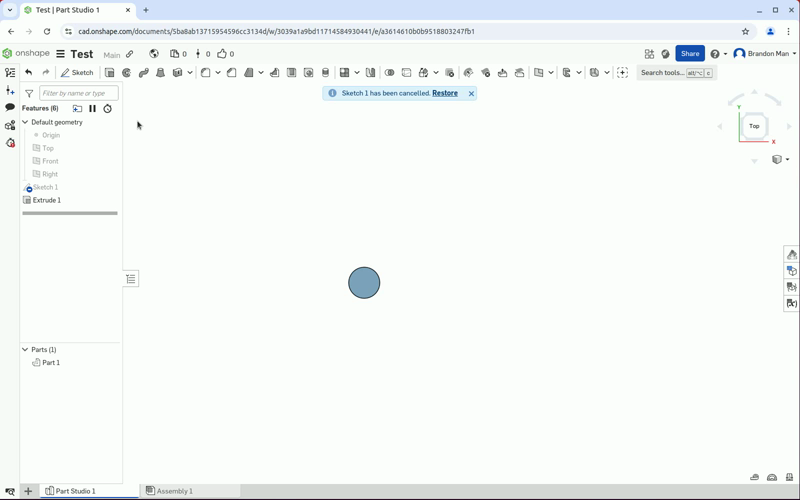
key(shift+h)
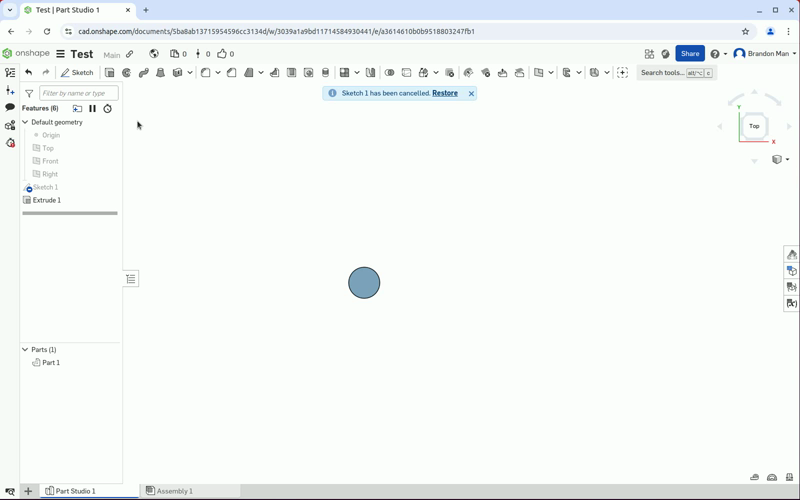
mouse_move(73, 189)
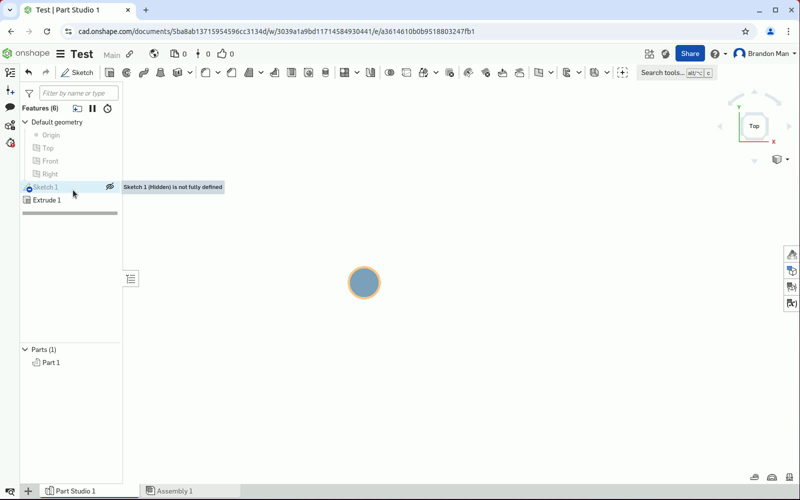
click(73, 189)
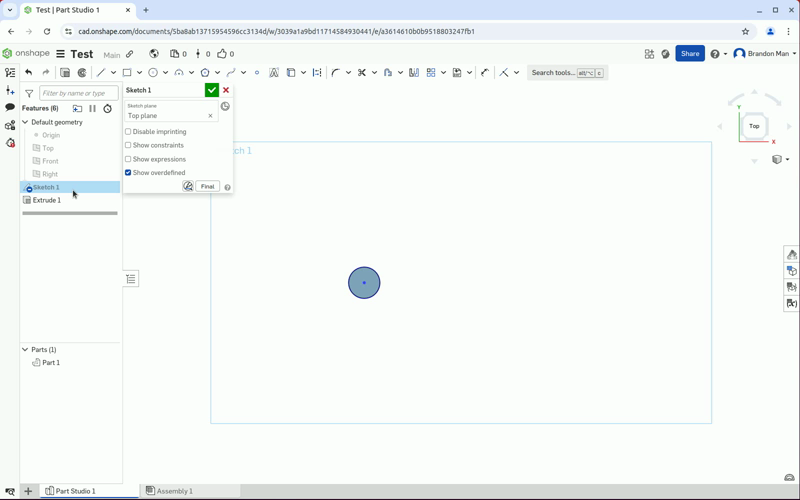
mouse_move(229, 92)
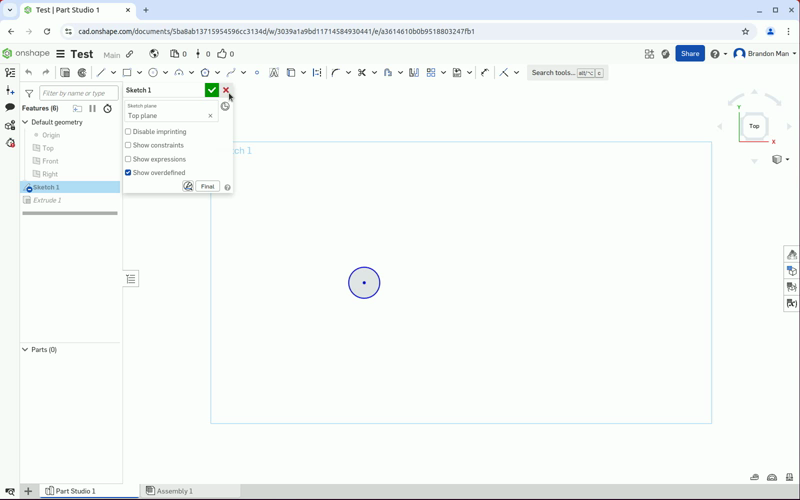
click(229, 92)
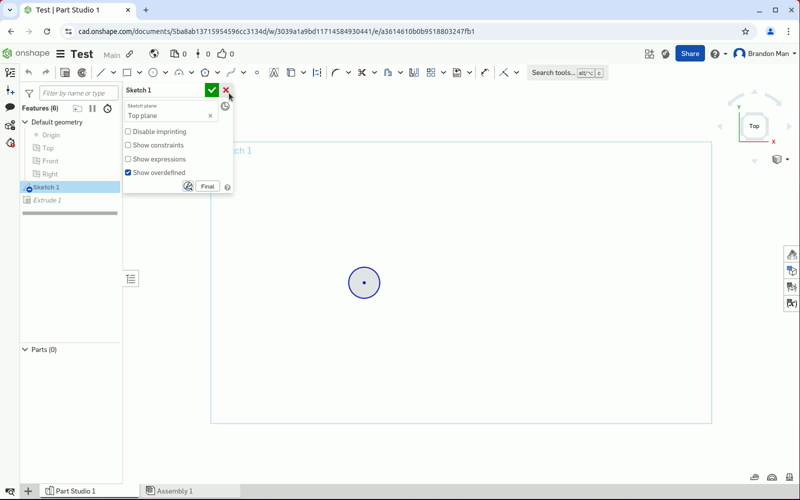
key(shift+s)
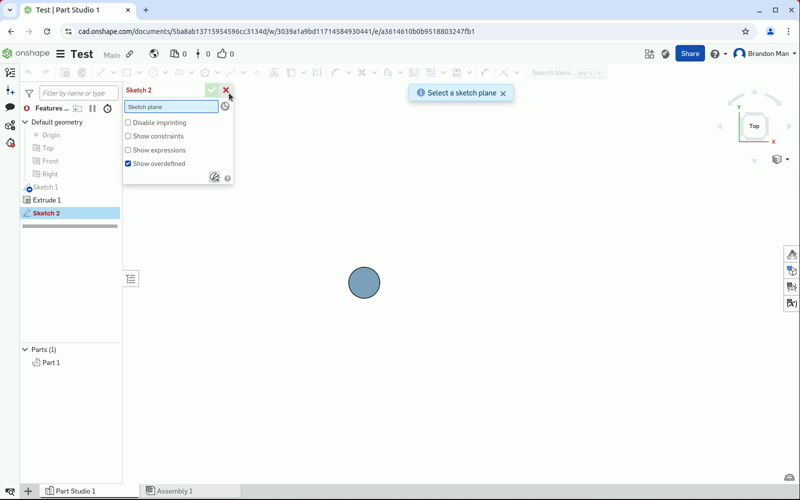
mouse_move(73, 150)
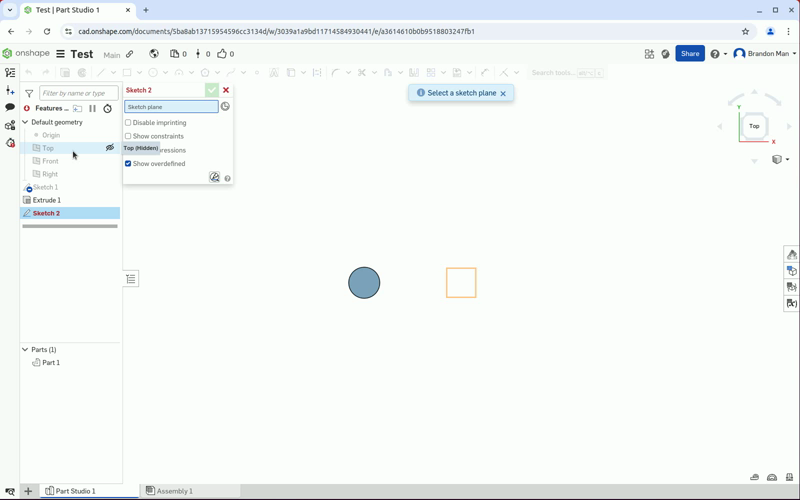
click(73, 150)
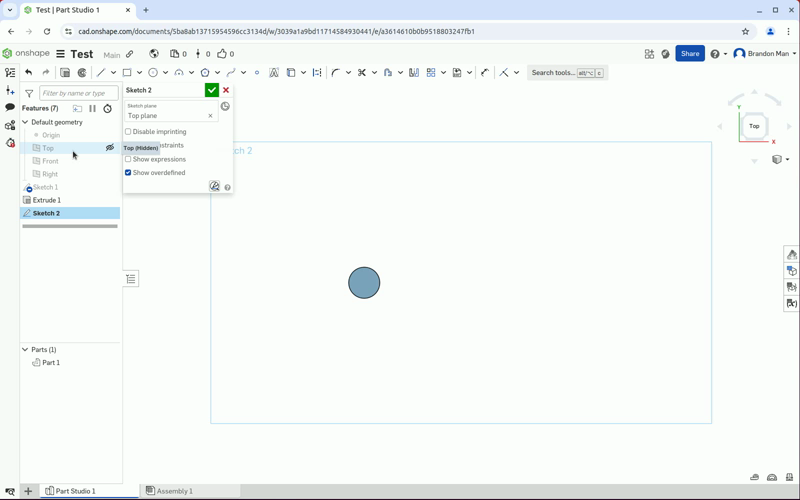
mouse_move(73, 352)
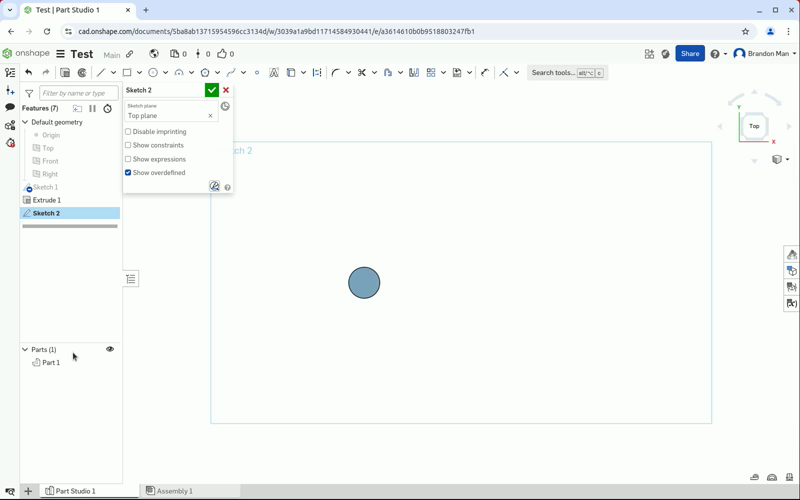
key(y)
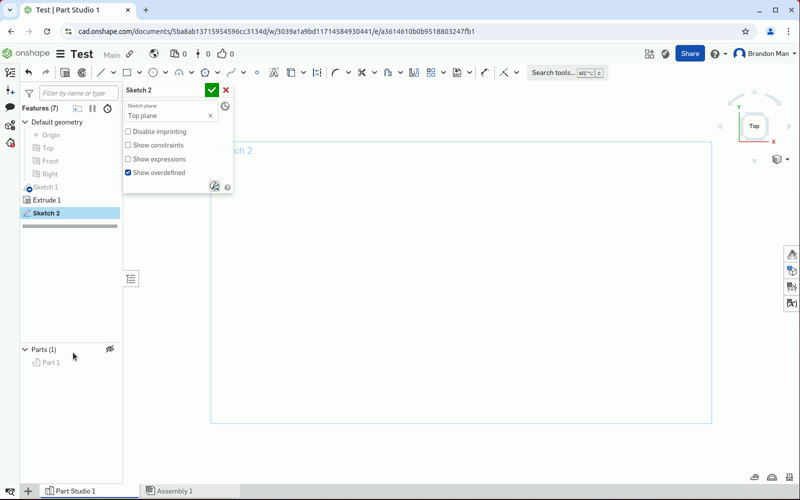
key(l)
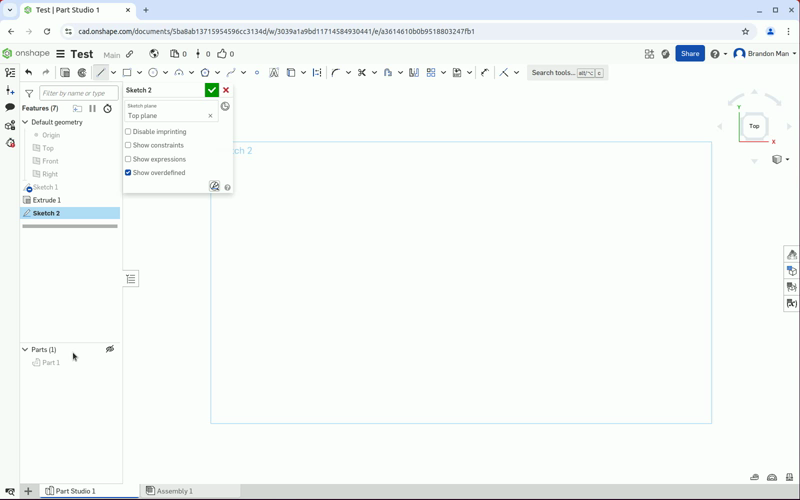
key_down(shift)
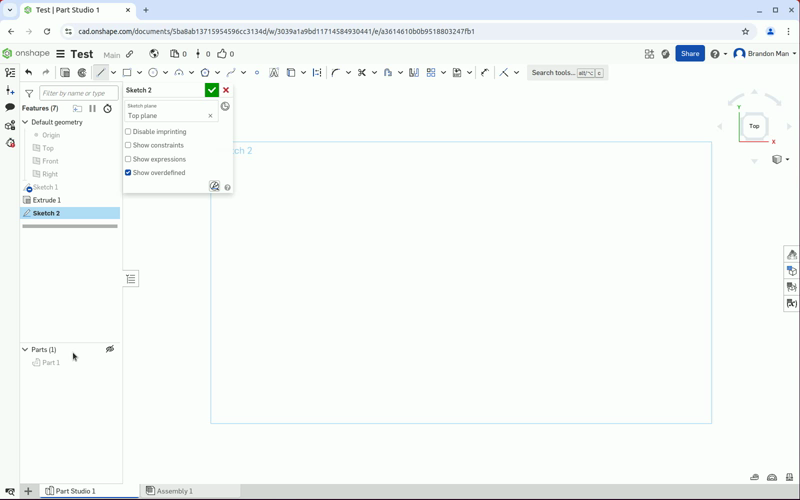
mouse_move(411, 294)
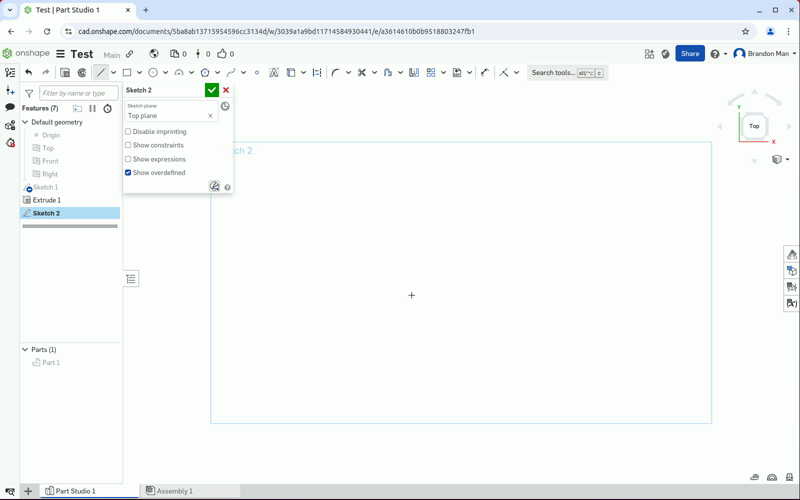
click(411, 294)
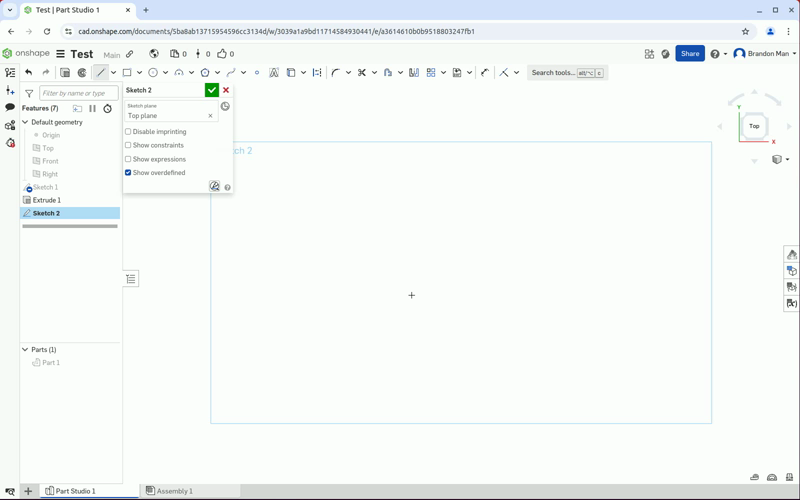
key_up(shift)
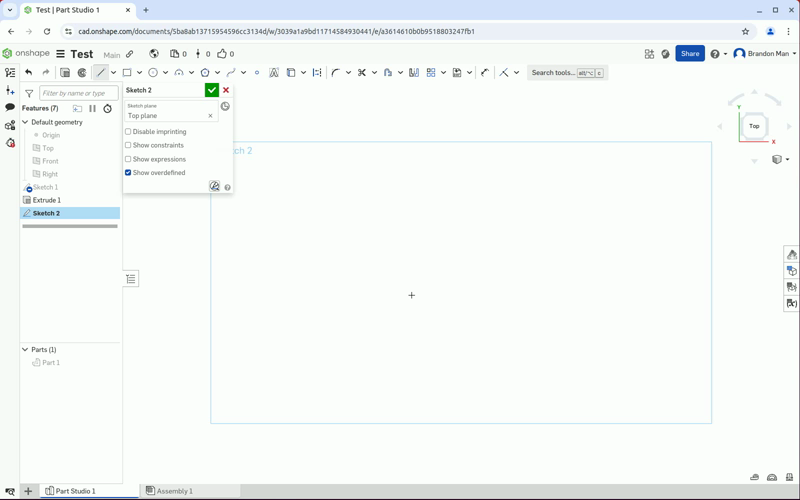
key_down(shift)
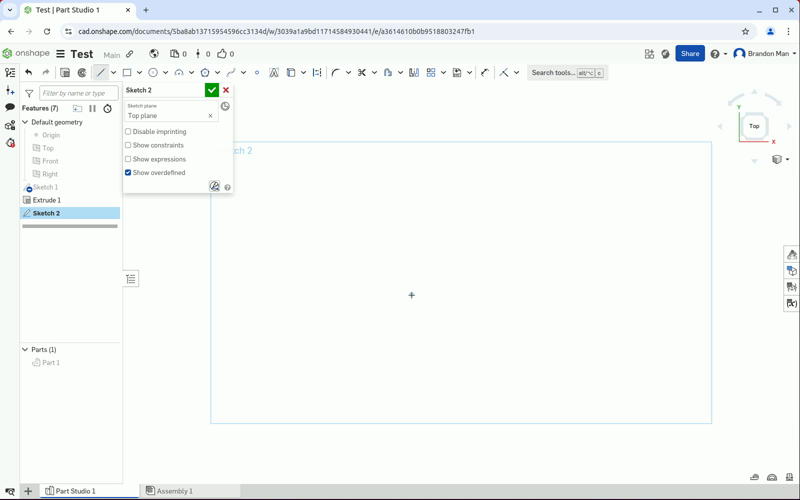
mouse_move(441, 294)
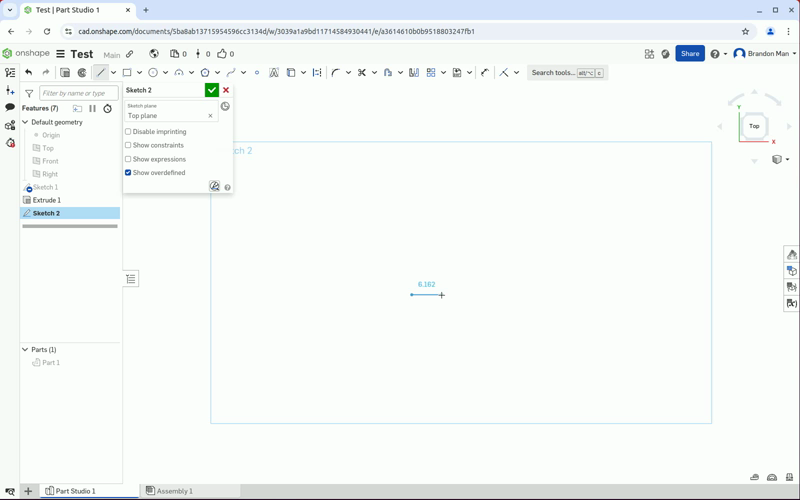
mouse_move(434, 294)
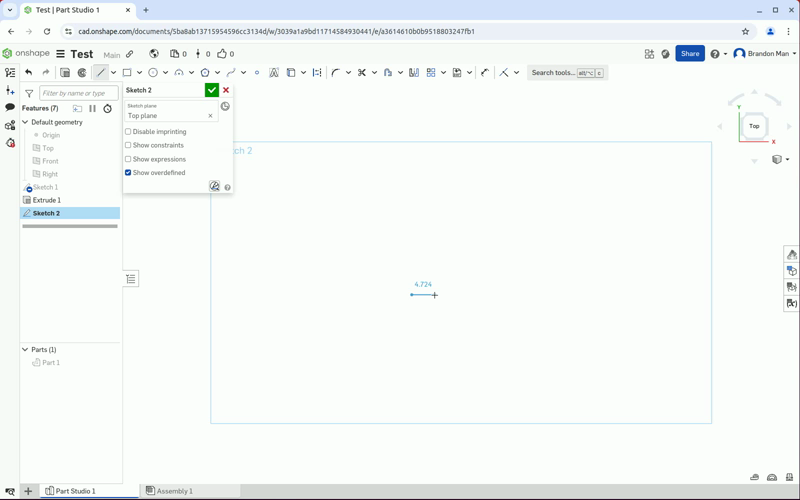
click(434, 294)
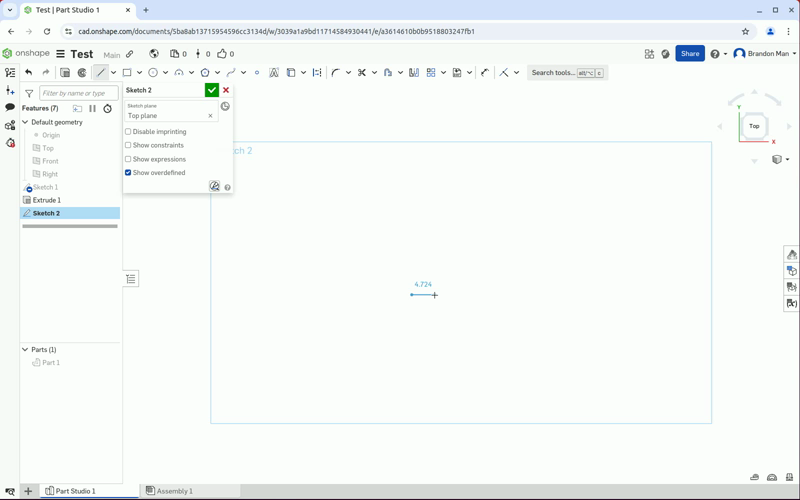
key_up(shift)
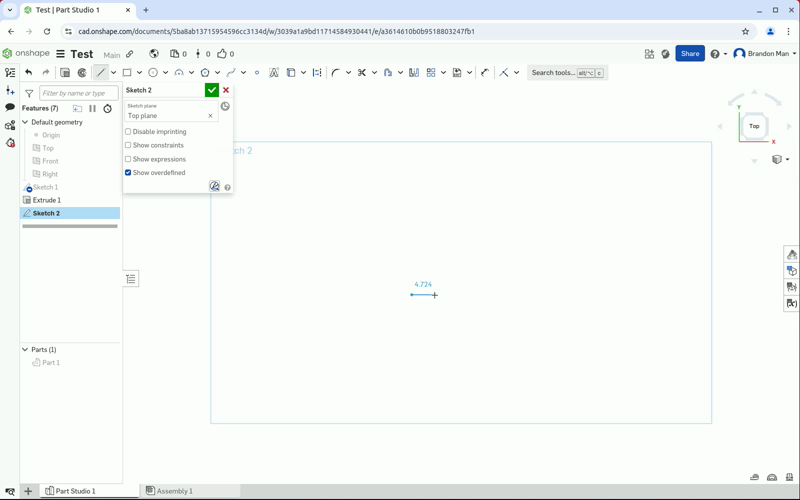
key_down(shift)
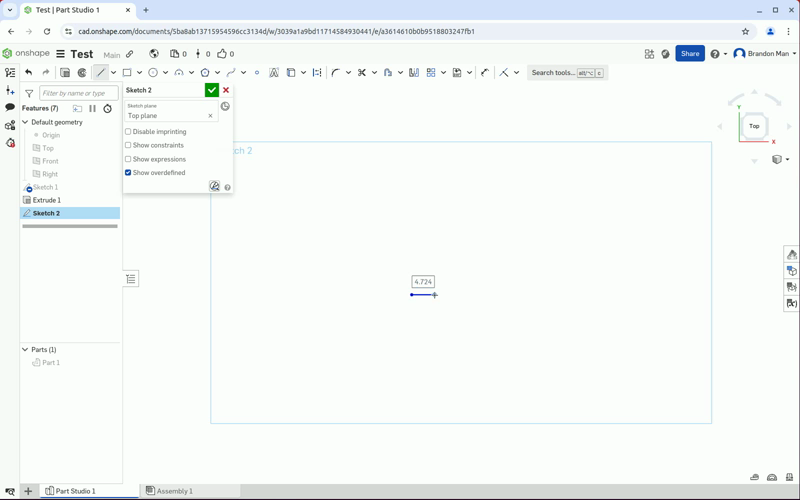
mouse_move(464, 294)
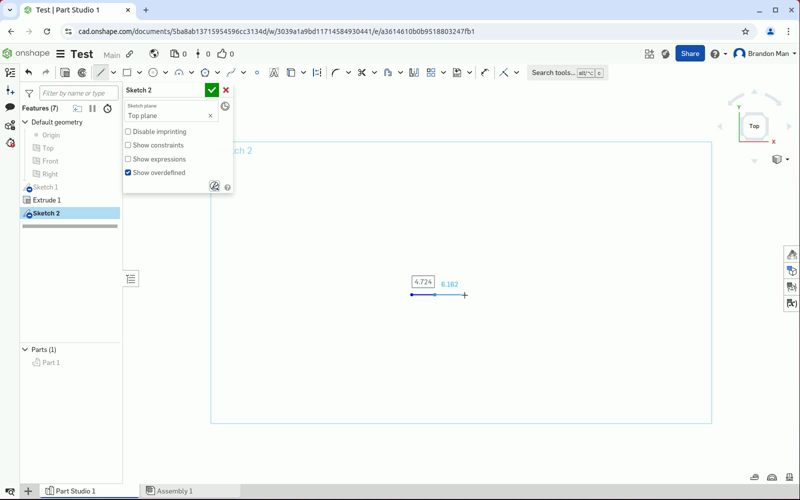
mouse_move(434, 271)
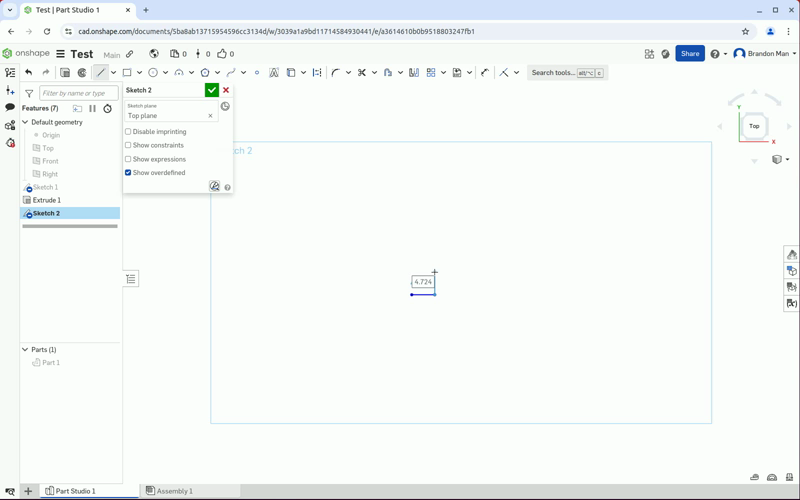
click(434, 271)
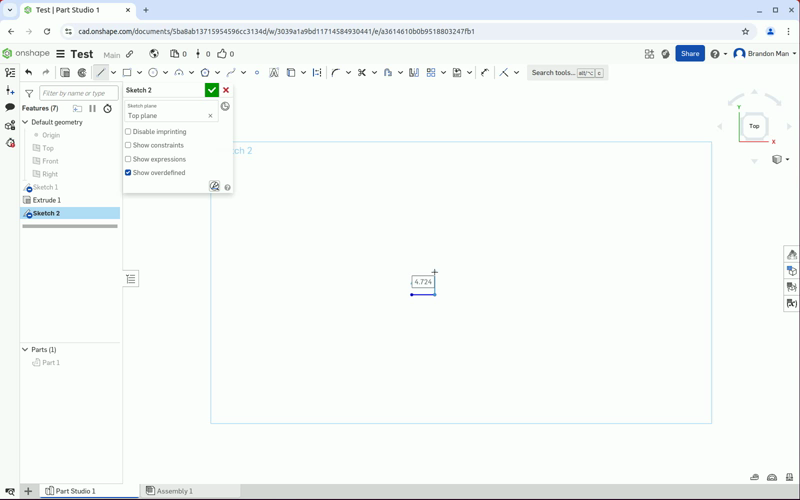
key_up(shift)
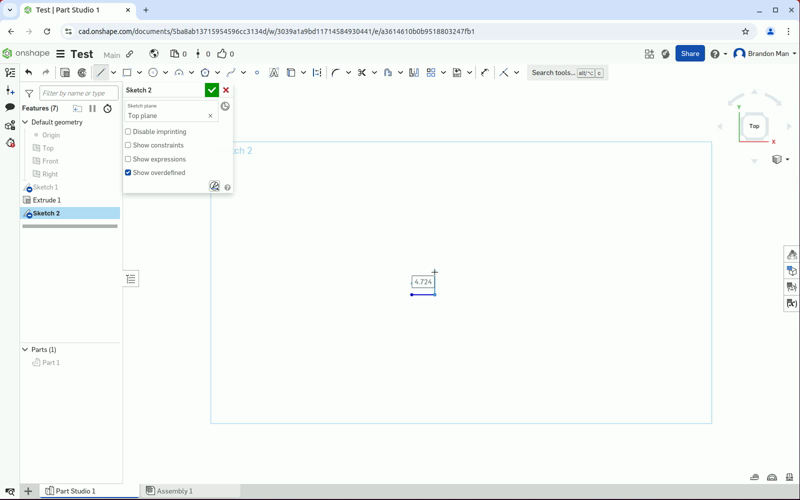
key_down(shift)
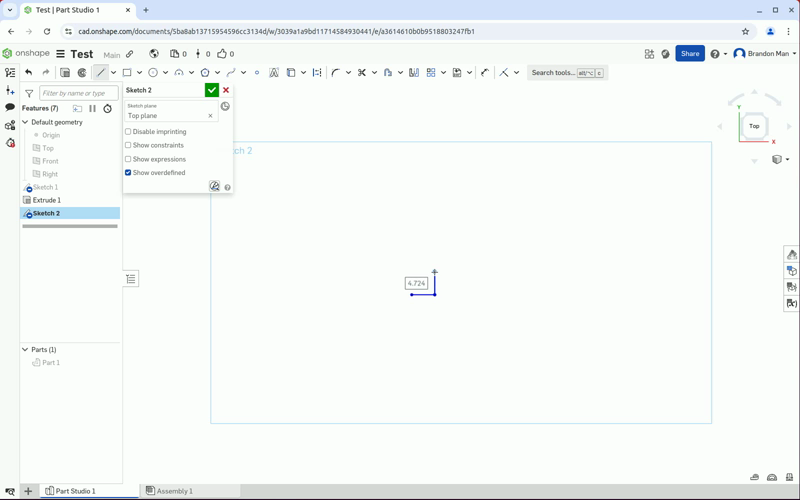
mouse_move(464, 271)
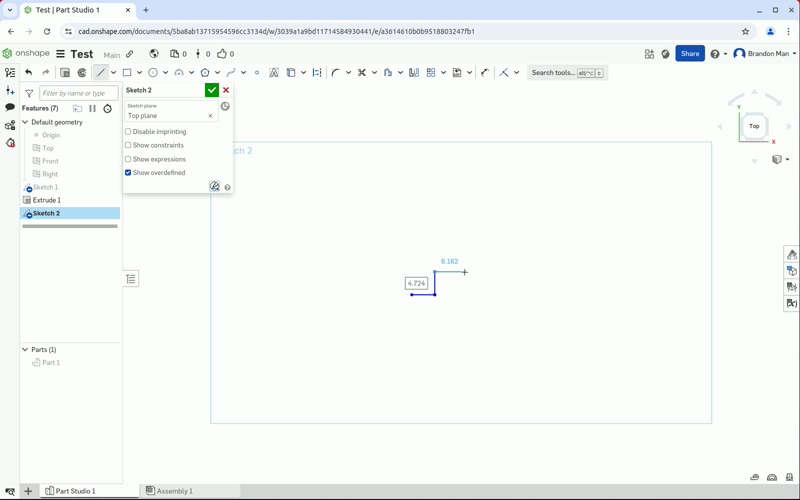
mouse_move(411, 271)
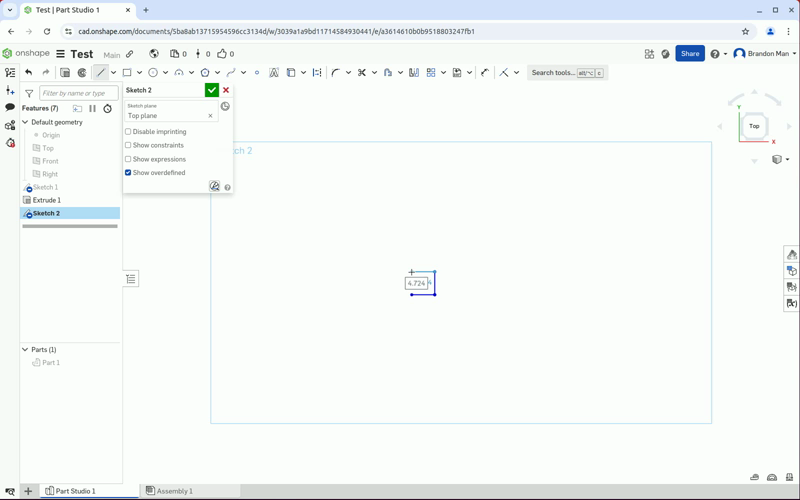
click(411, 271)
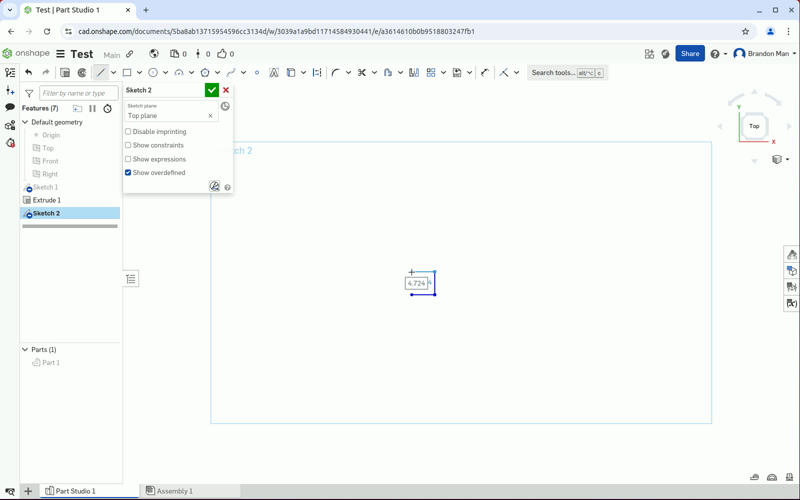
key_up(shift)
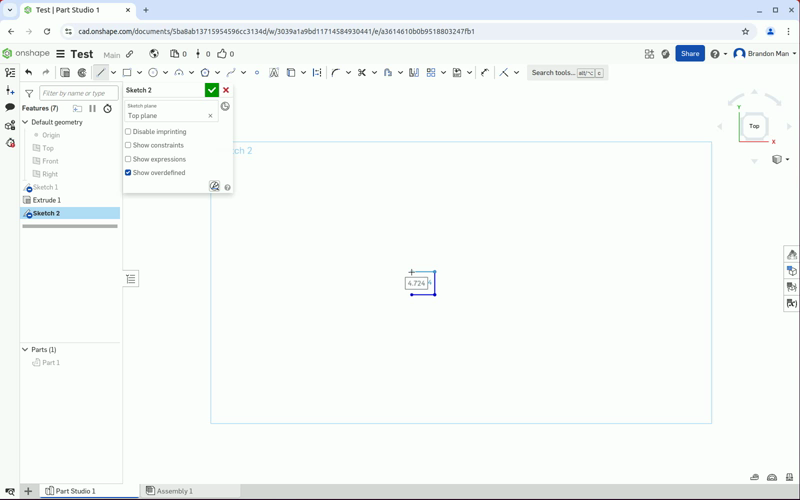
mouse_move(441, 271)
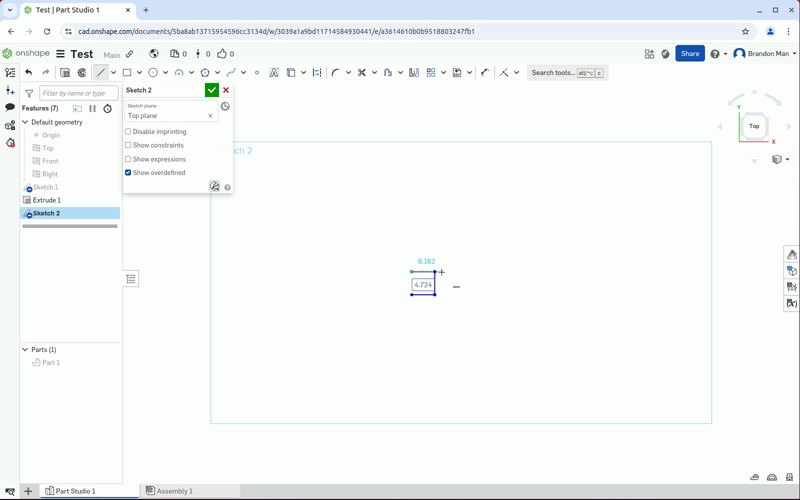
key_down(shift)
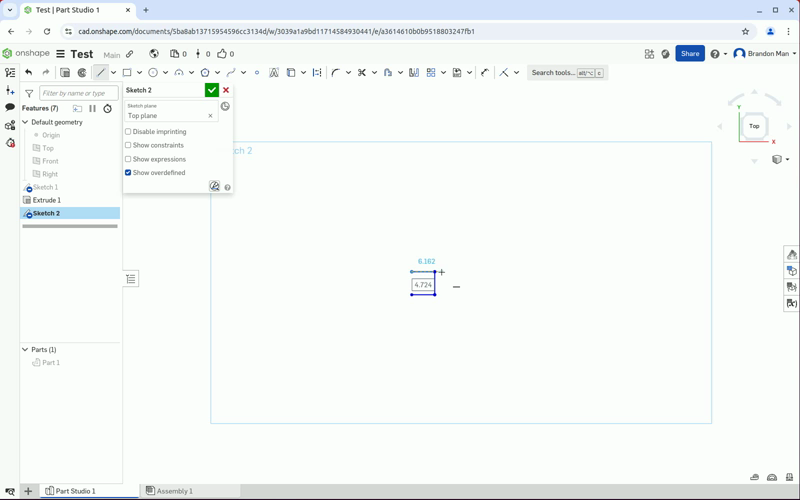
mouse_move(411, 294)
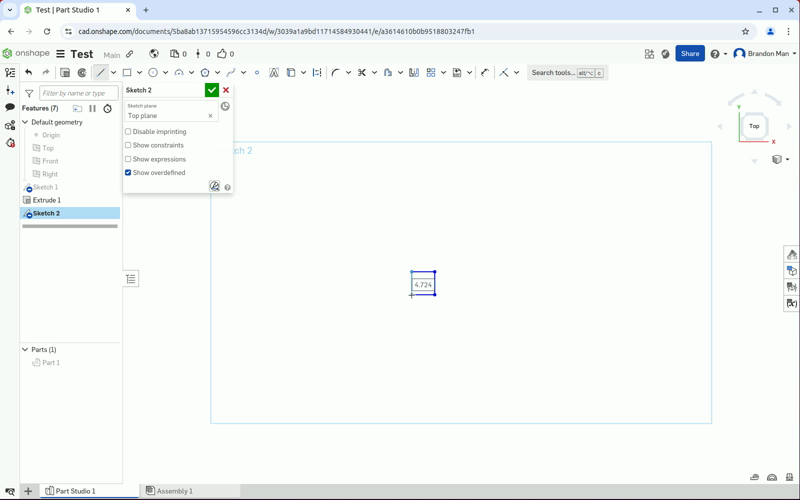
key_up(shift)
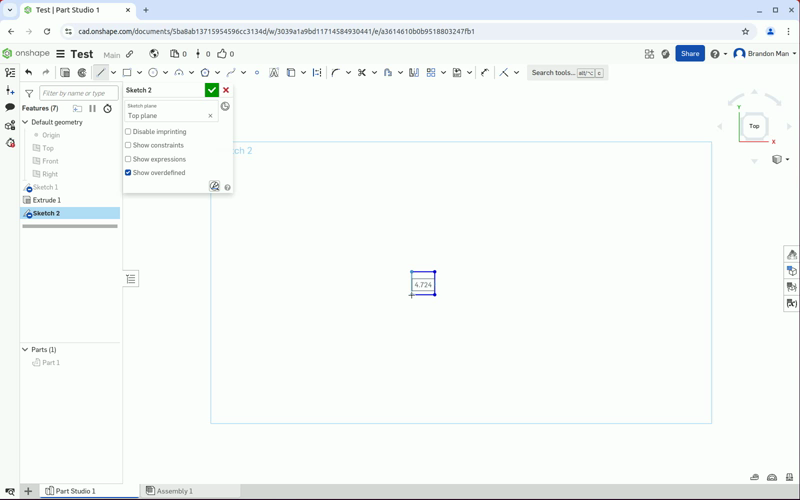
click(411, 294)
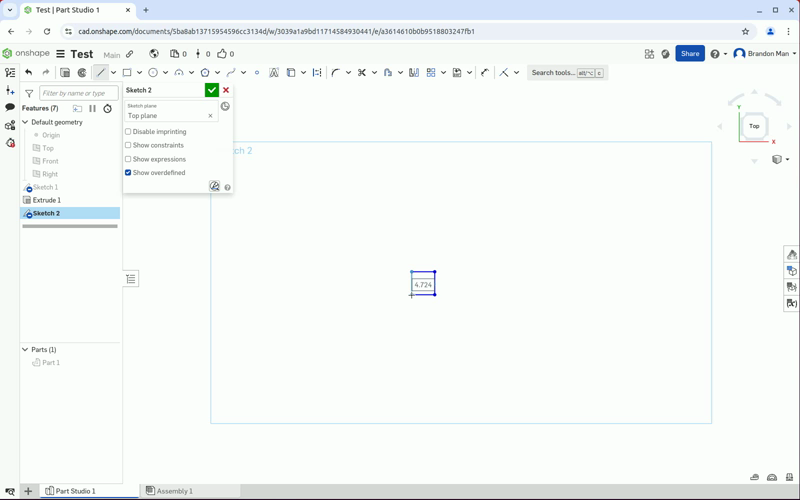
key(esc)
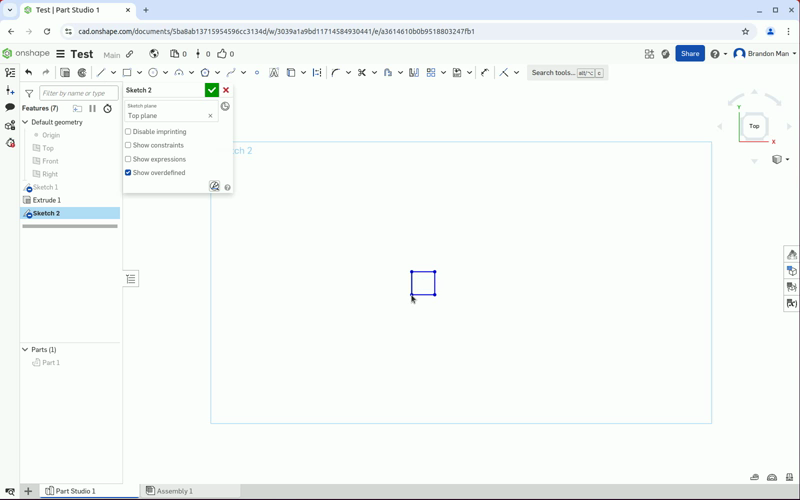
mouse_move(418, 272)
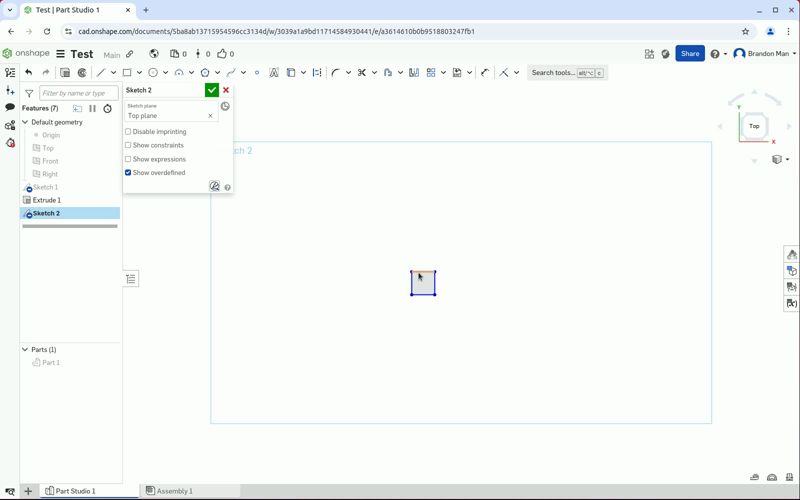
scroll(6)
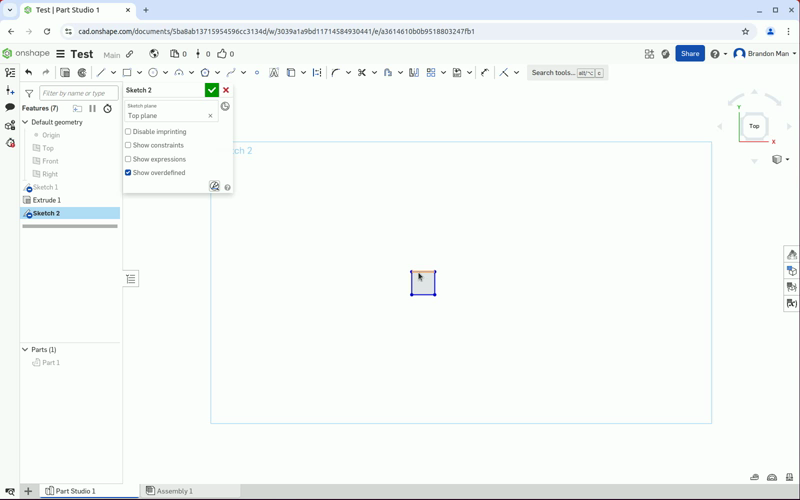
scroll(6)
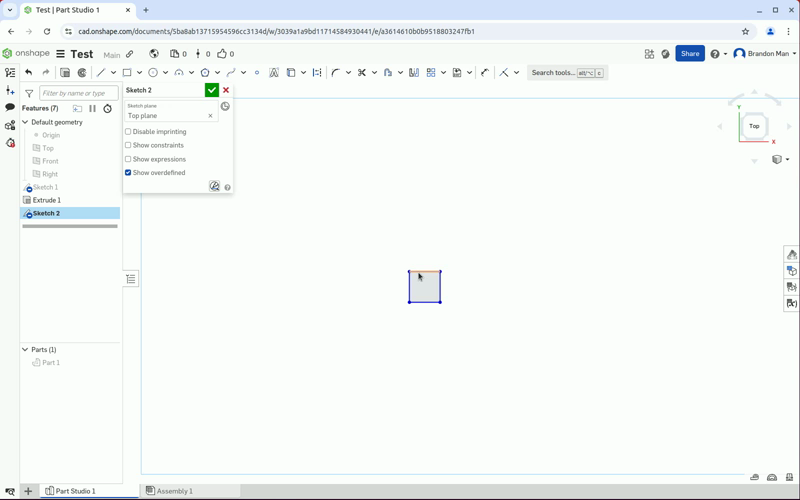
scroll(6)
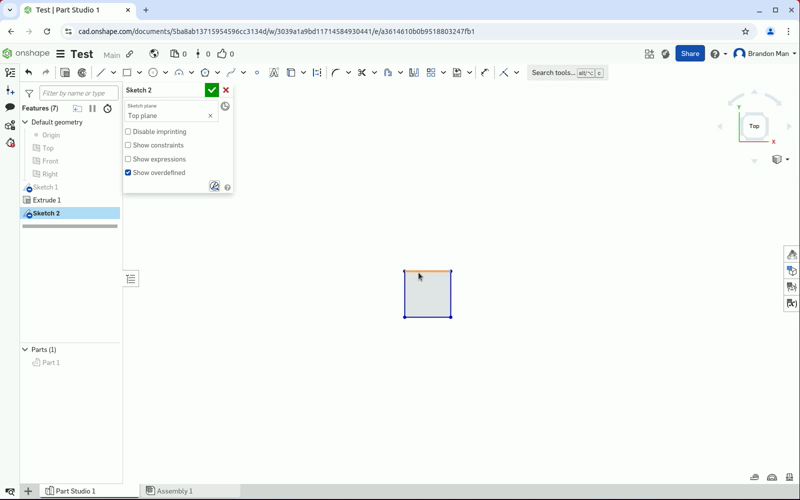
scroll(6)
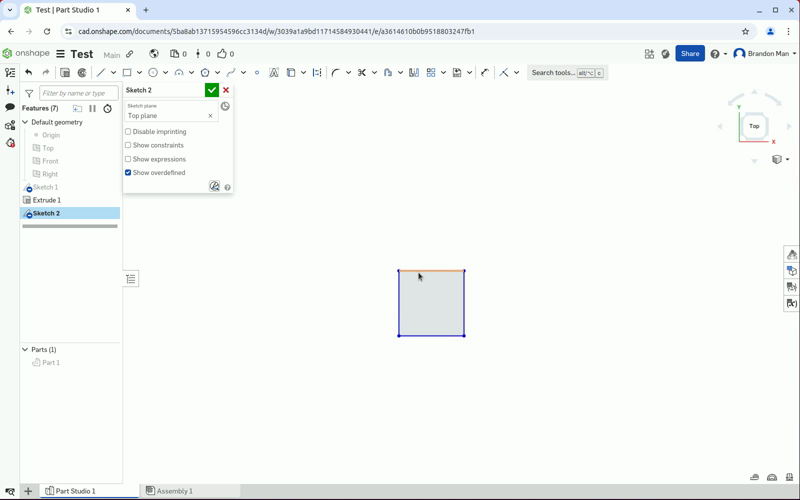
scroll(6)
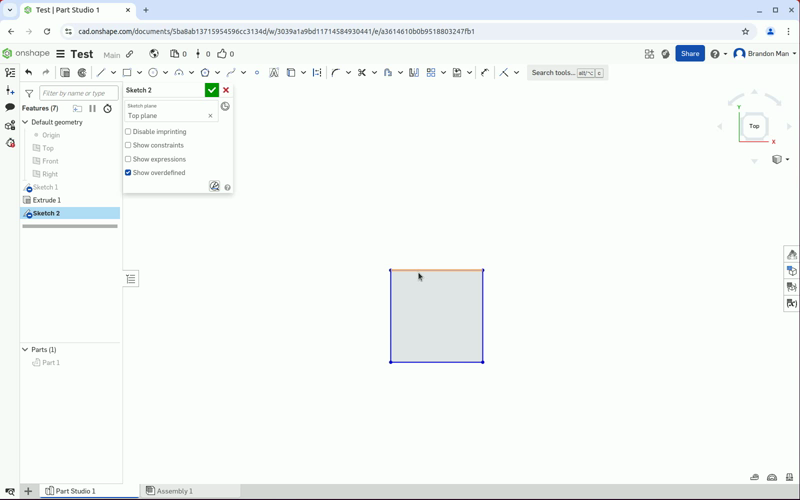
scroll(6)
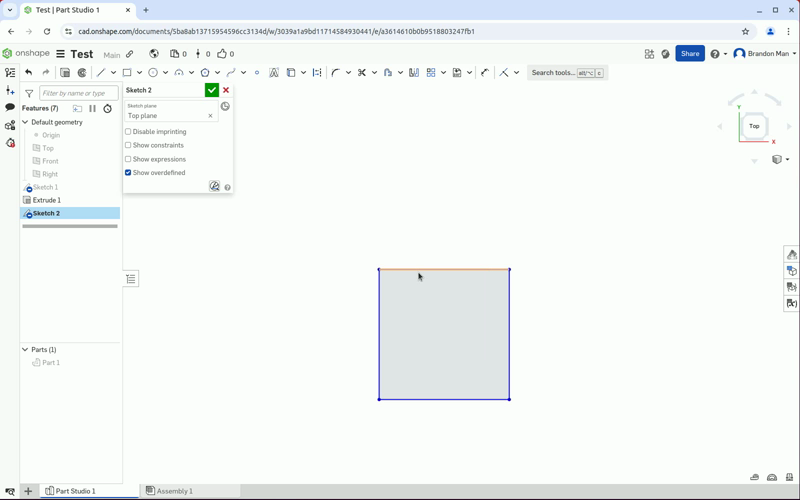
scroll(6)
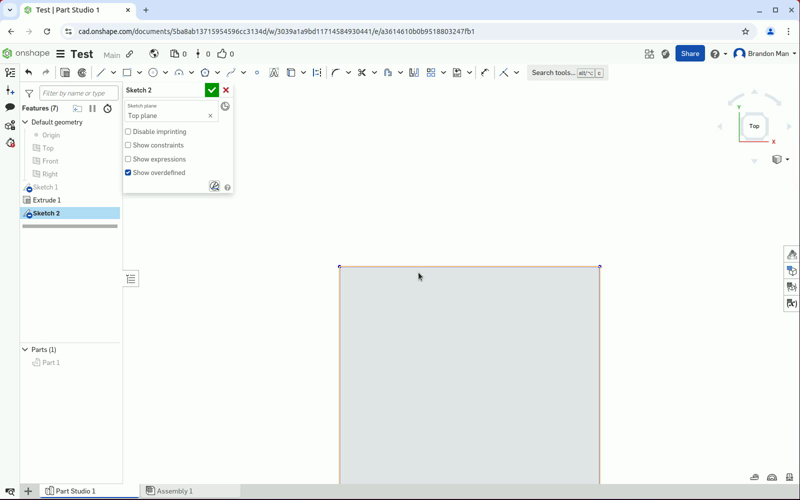
click(418, 272)
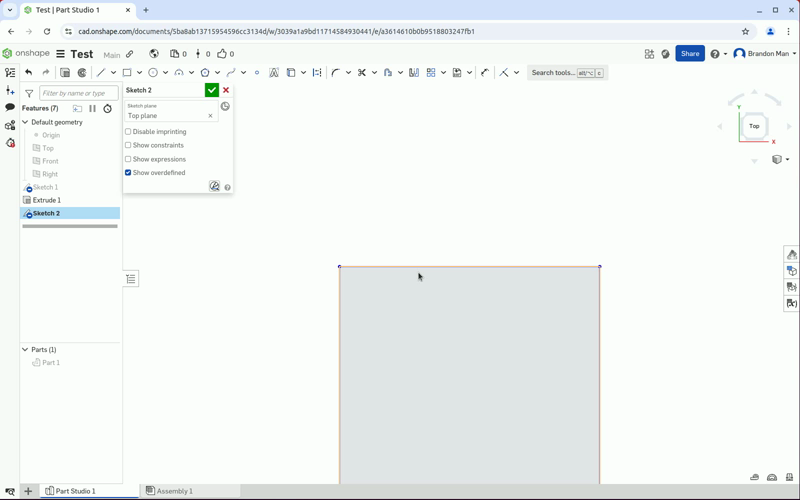
scroll(-6)
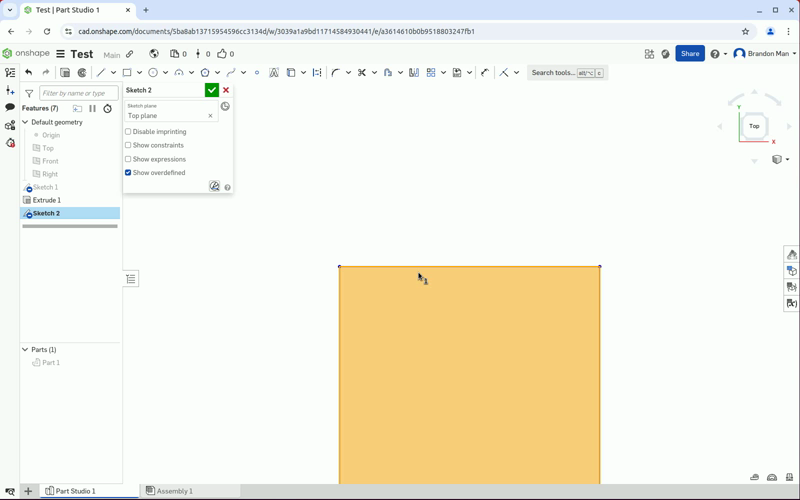
scroll(-6)
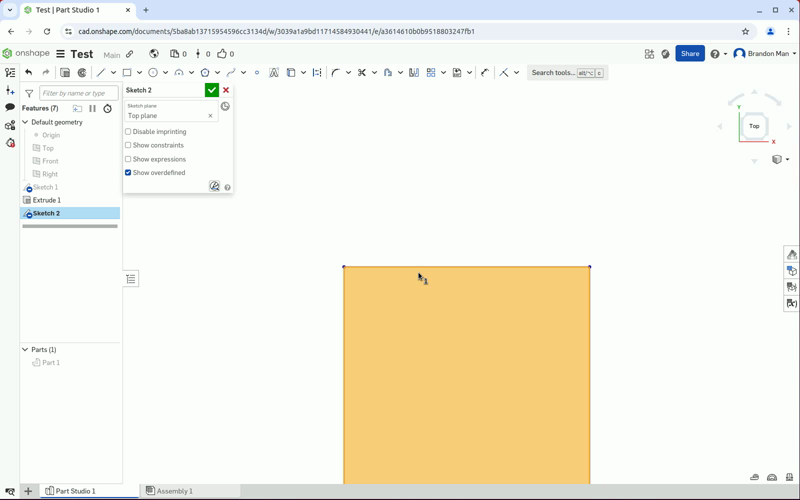
scroll(-6)
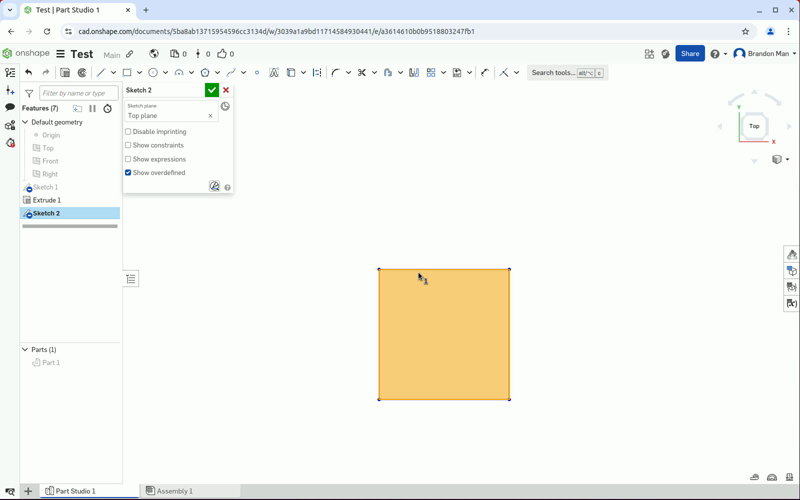
scroll(-6)
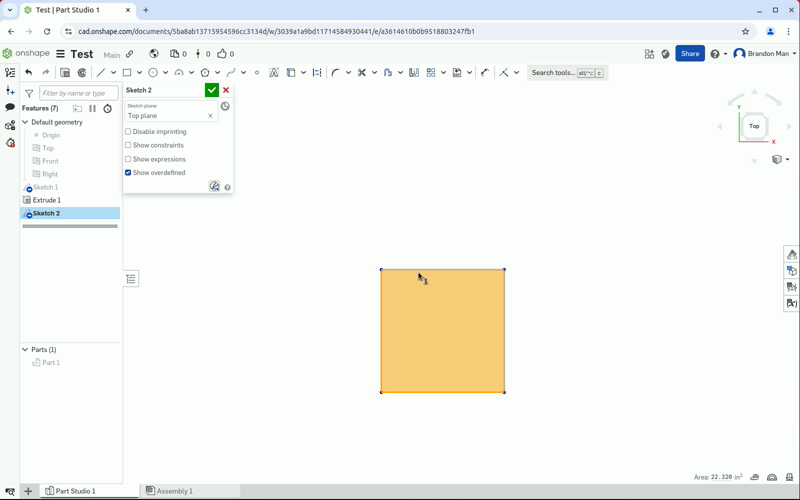
scroll(-6)
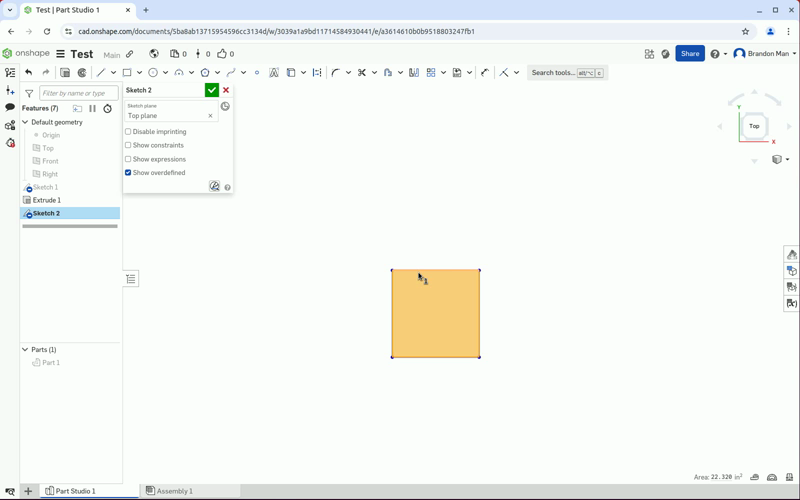
scroll(-6)
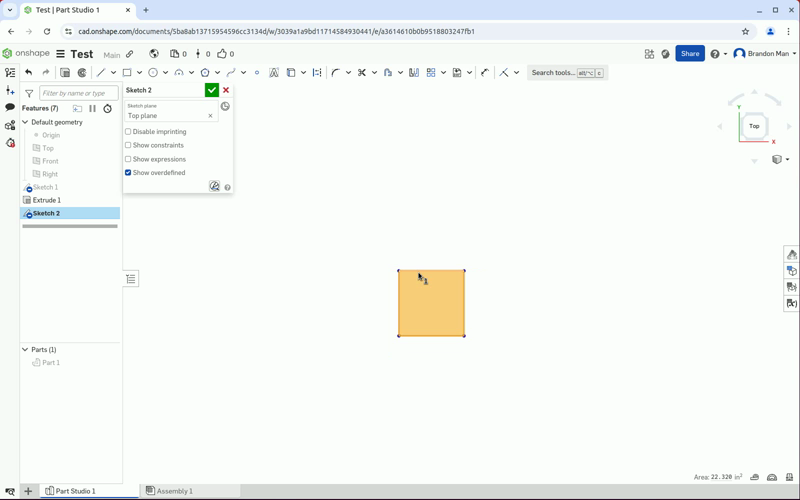
scroll(-6)
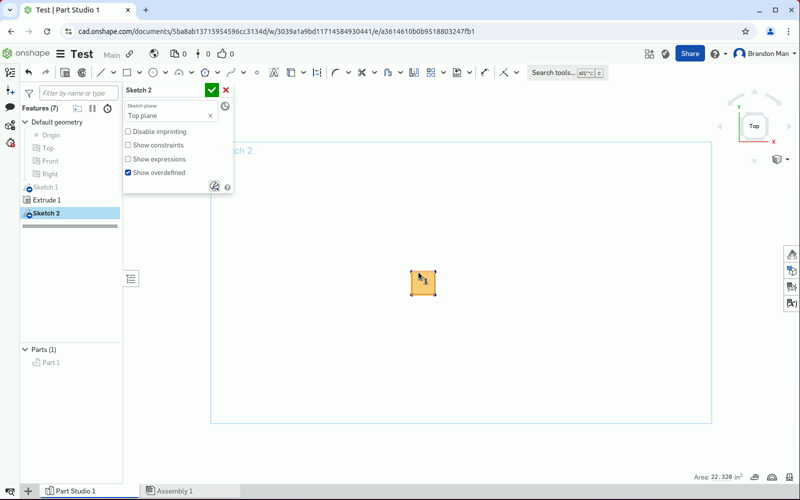
mouse_move(73, 352)
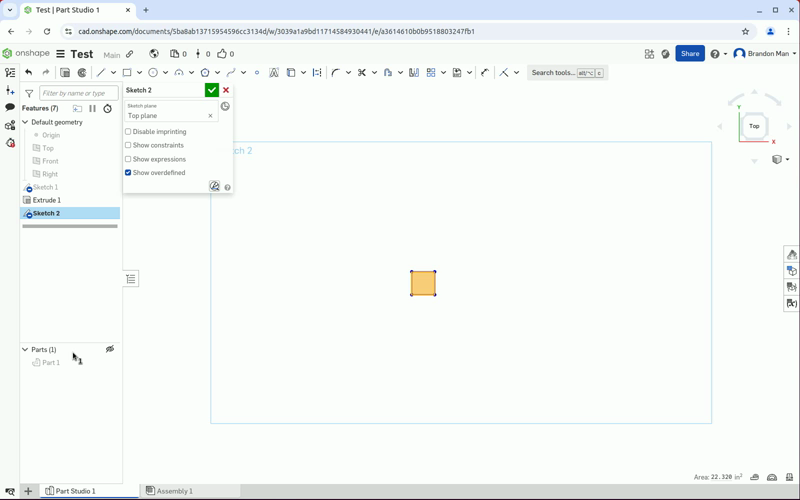
key(shift+y)
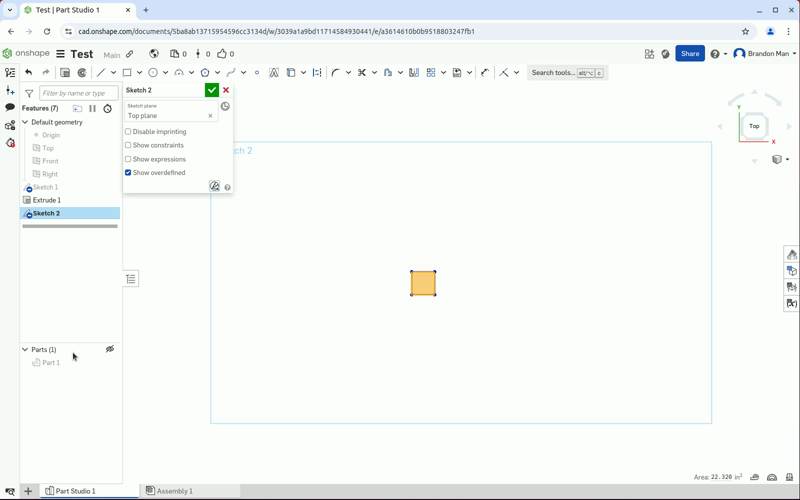
key(shift+e)
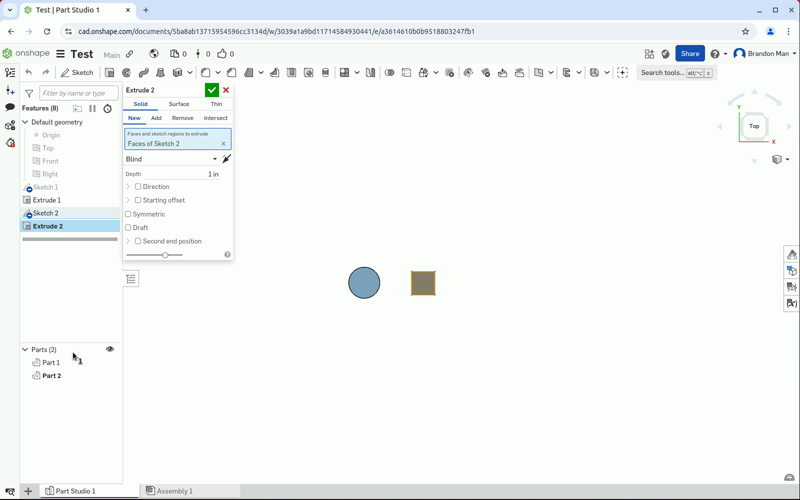
mouse_move(143, 106)
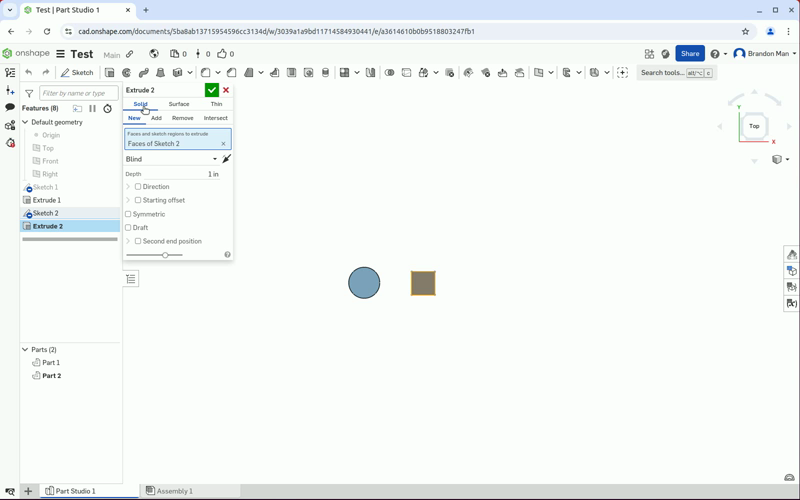
click(143, 106)
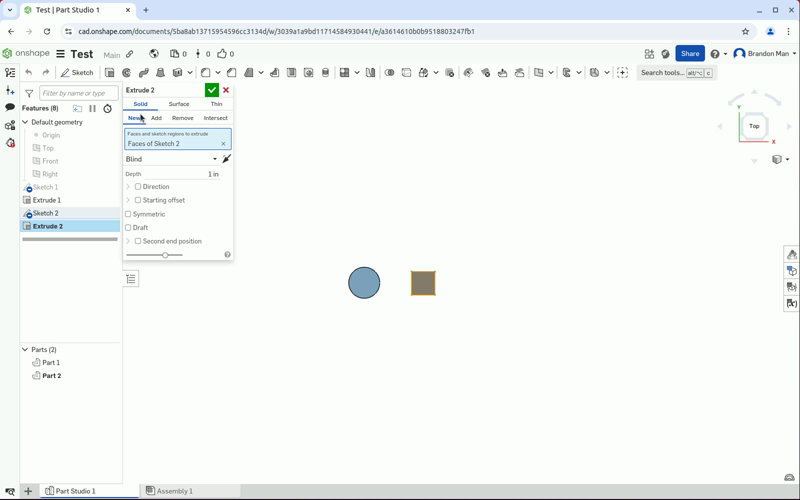
mouse_move(137, 120)
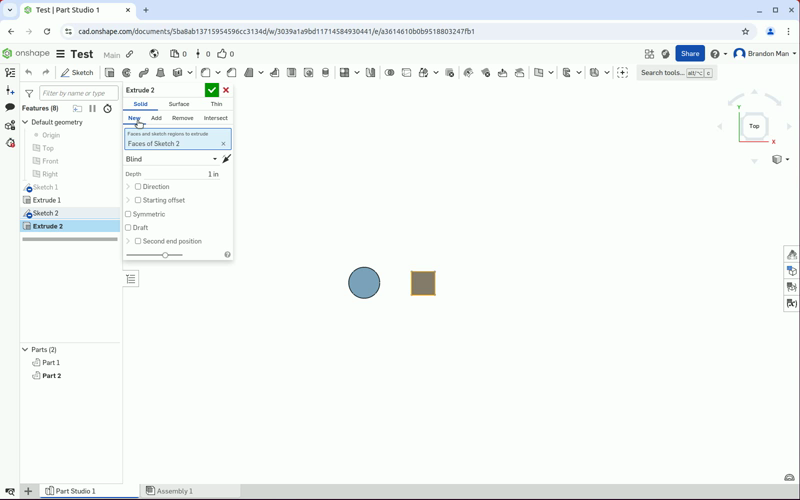
click(137, 120)
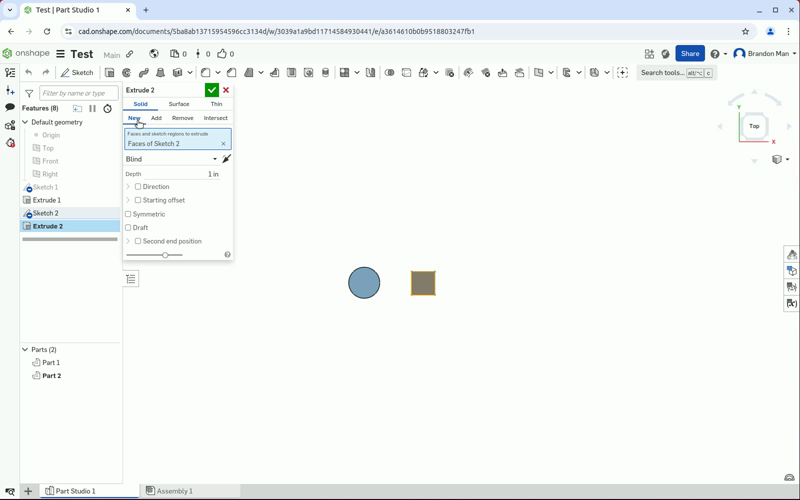
key(tab, 4)
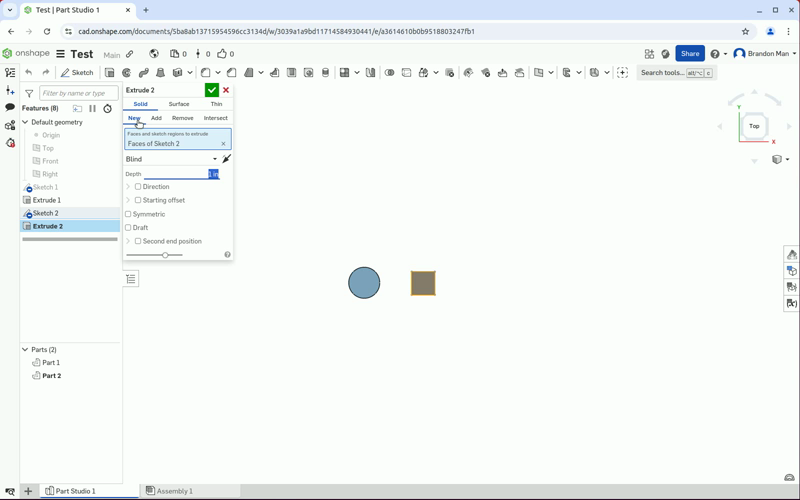
text(12.517)
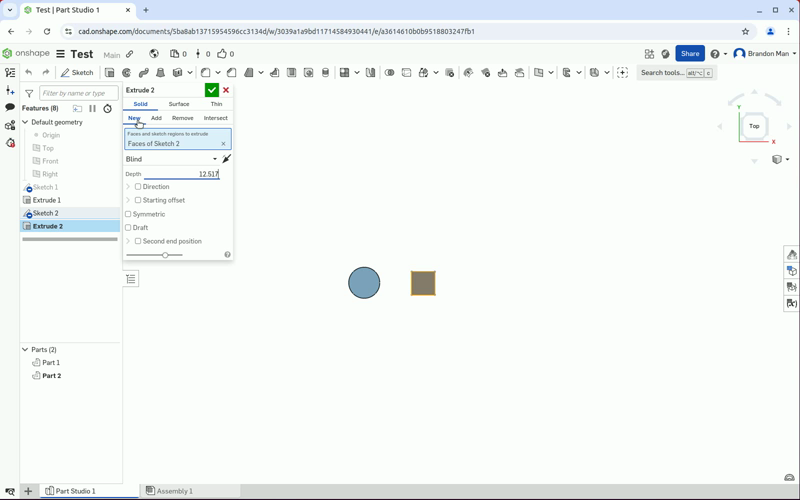
key(enter)
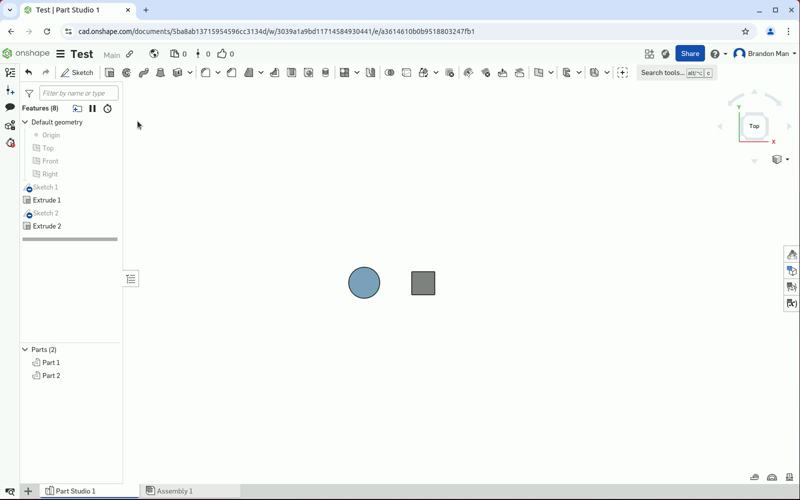
key(shift+h)
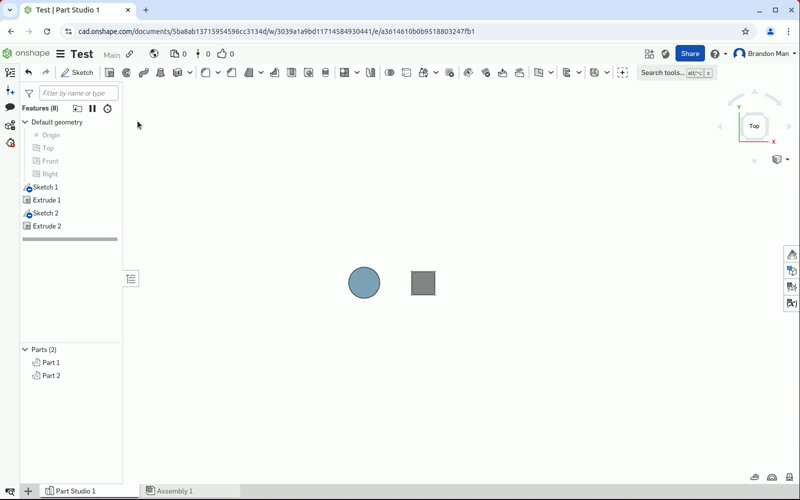
key(shift+h)
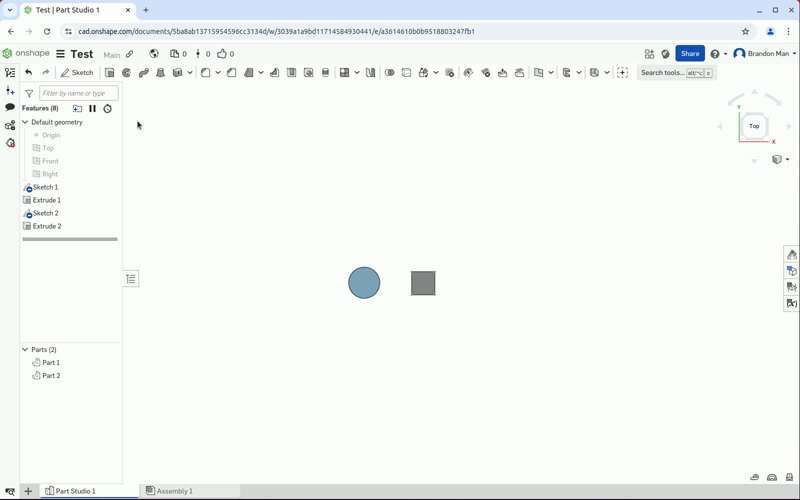
key(shift+7)
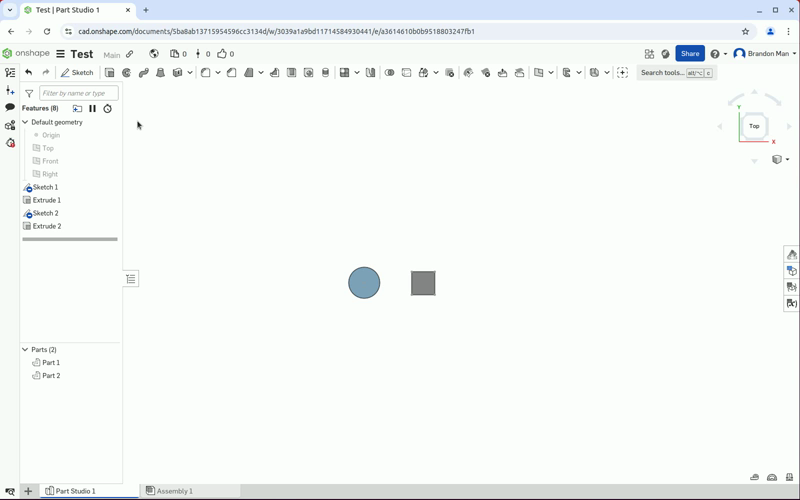
key(up, 3)
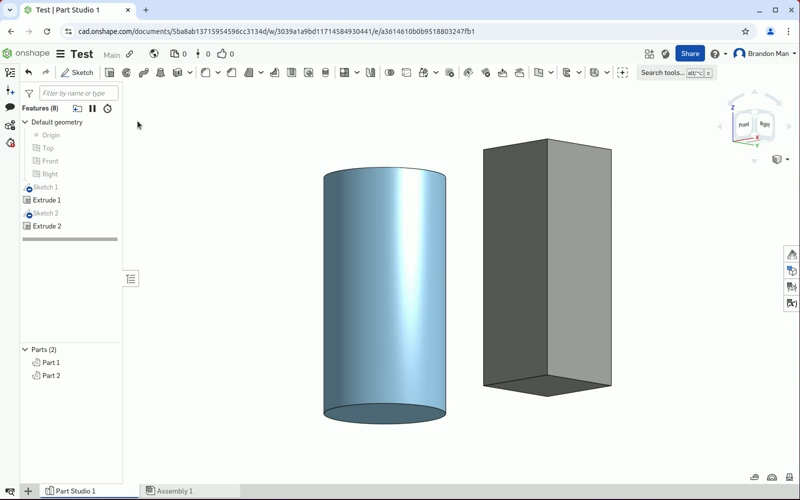
key(left, 3)
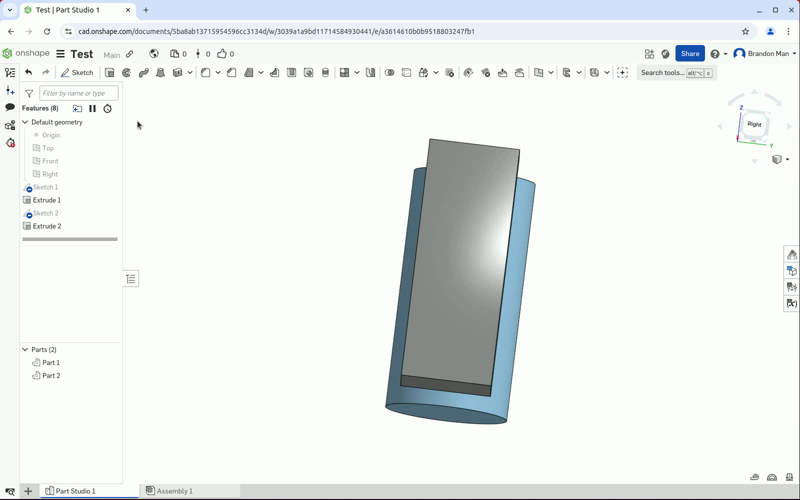
key(right, 3)
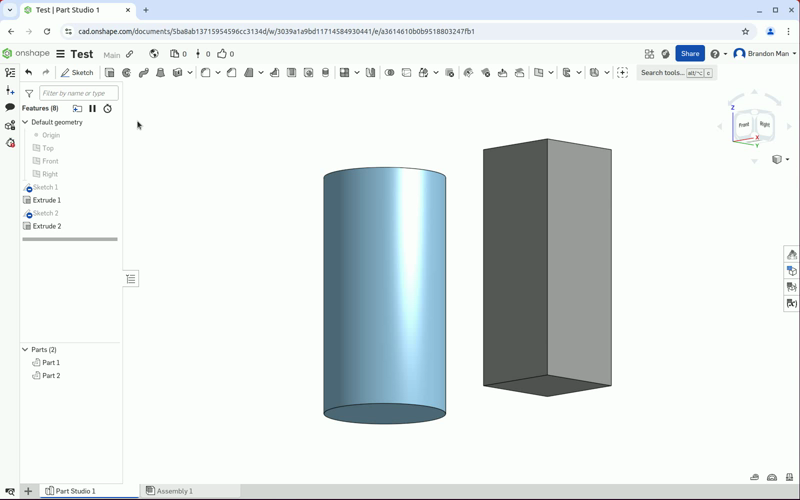
key(down, 3)
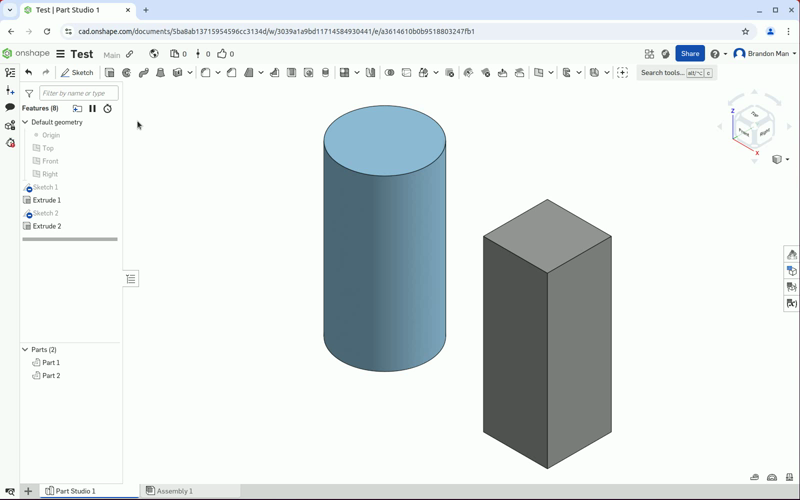
mouse_move(73, 189)
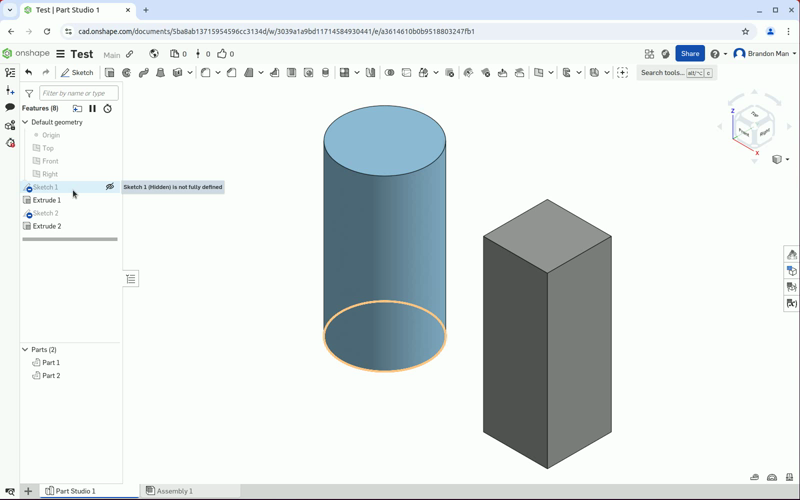
click(73, 189)